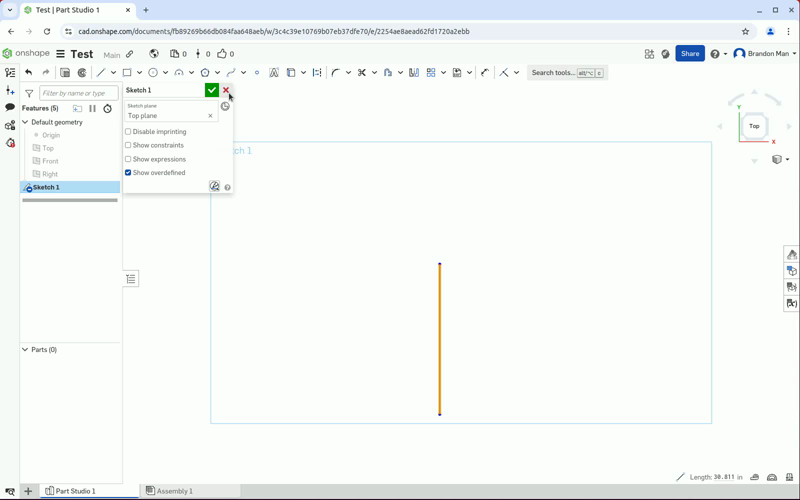
key(shift+h)
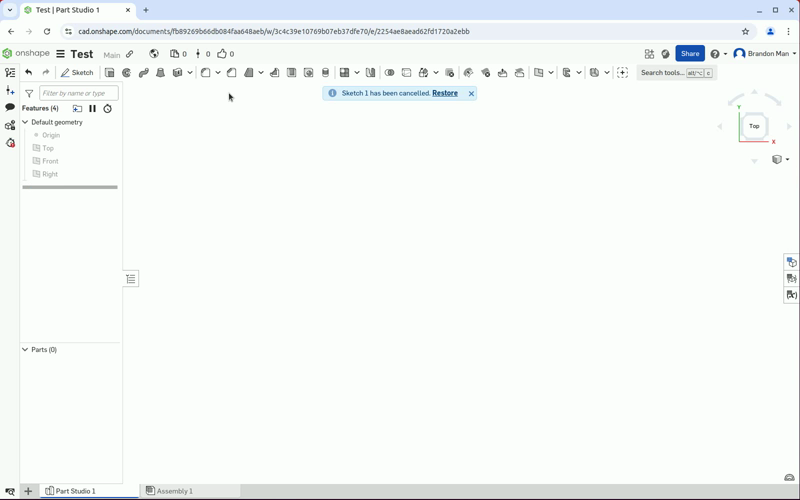
mouse_move(73, 352)
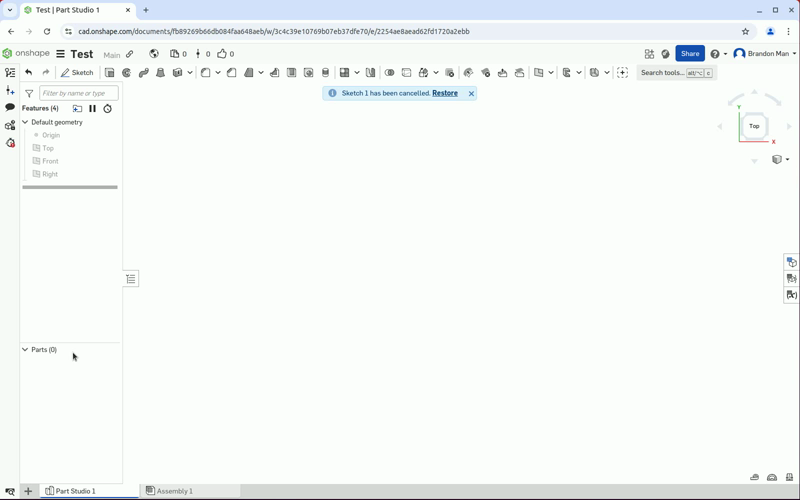
key(y)
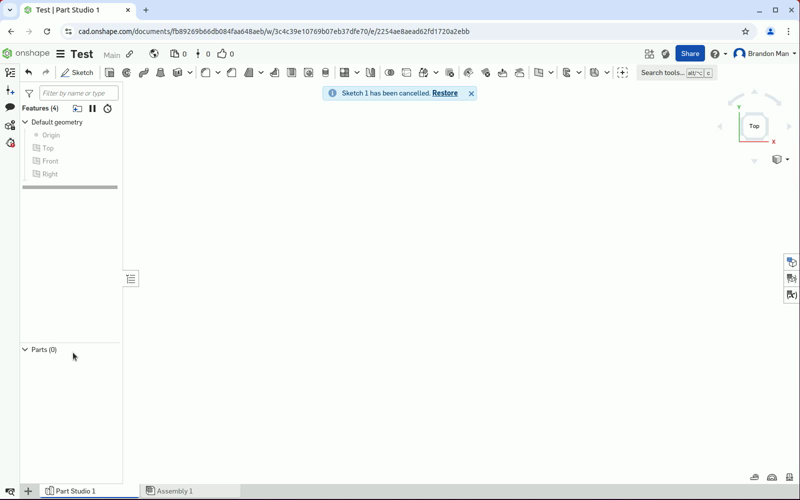
key(shift+p)
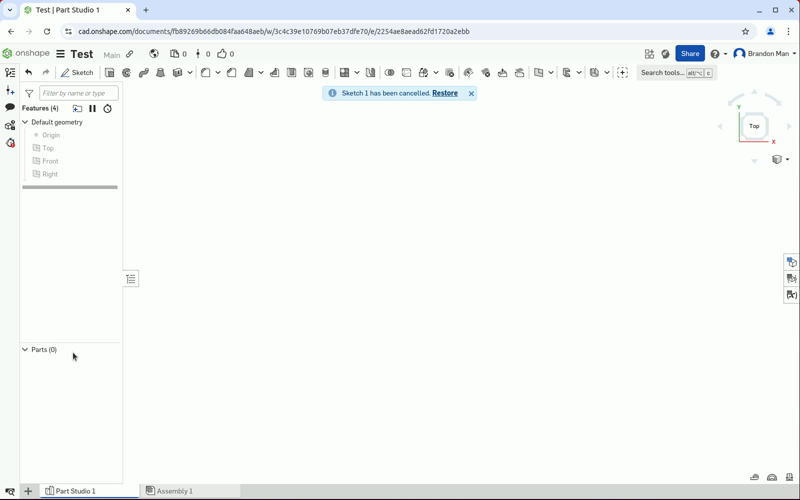
key(space)
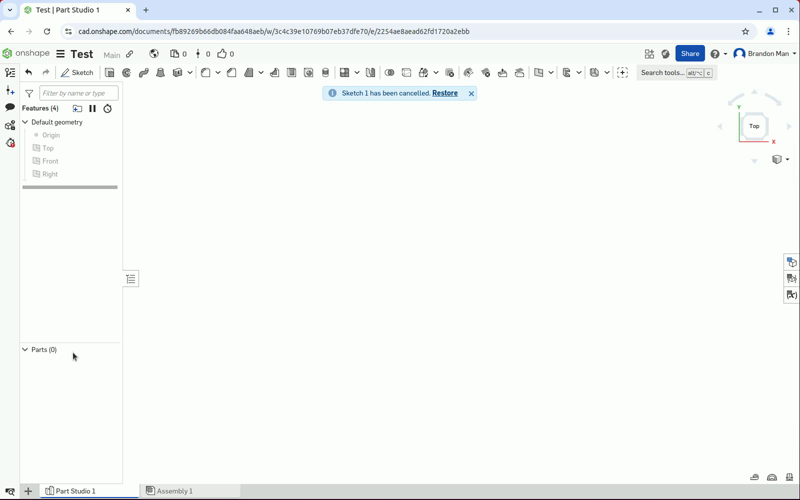
key_down(shift)
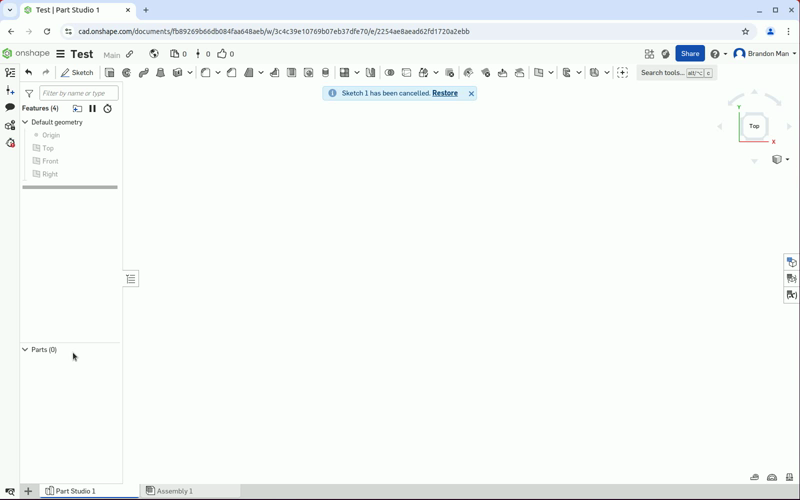
key(up)
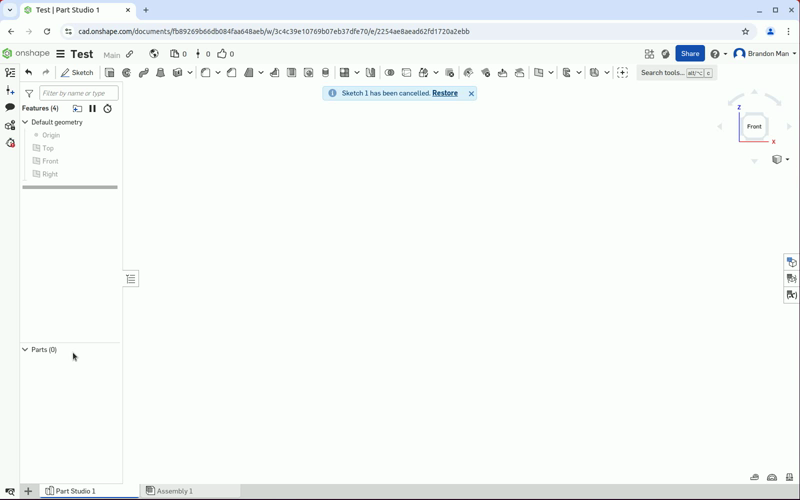
key_up(shift)
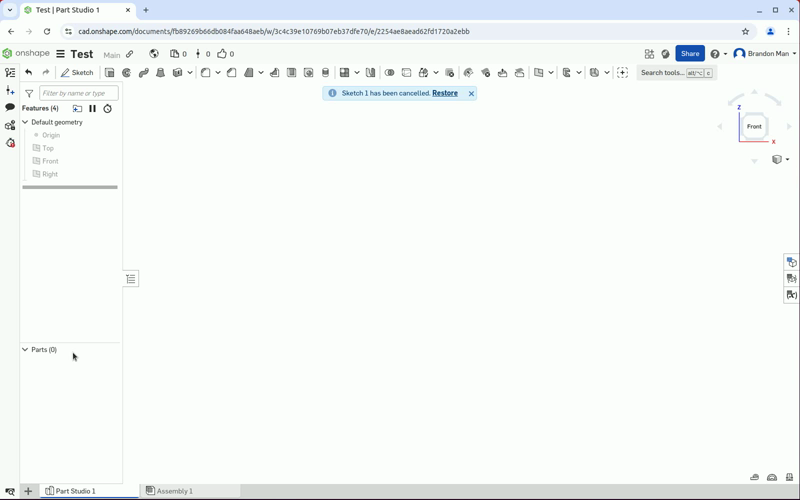
mouse_move(73, 352)
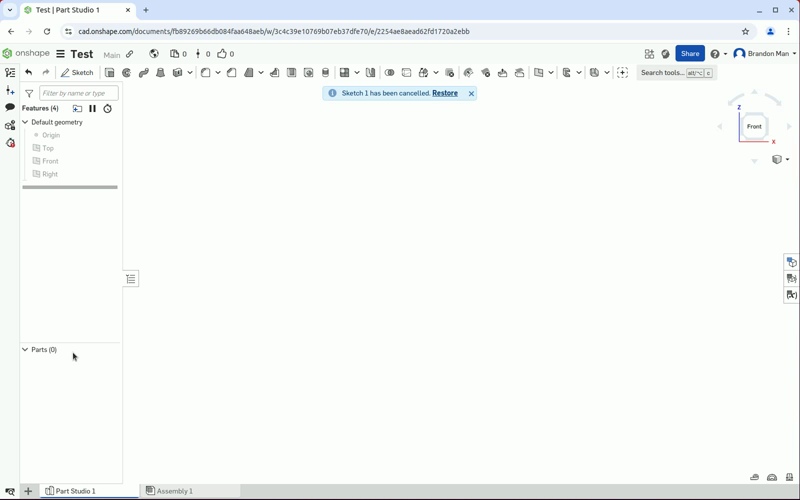
key(shift+y)
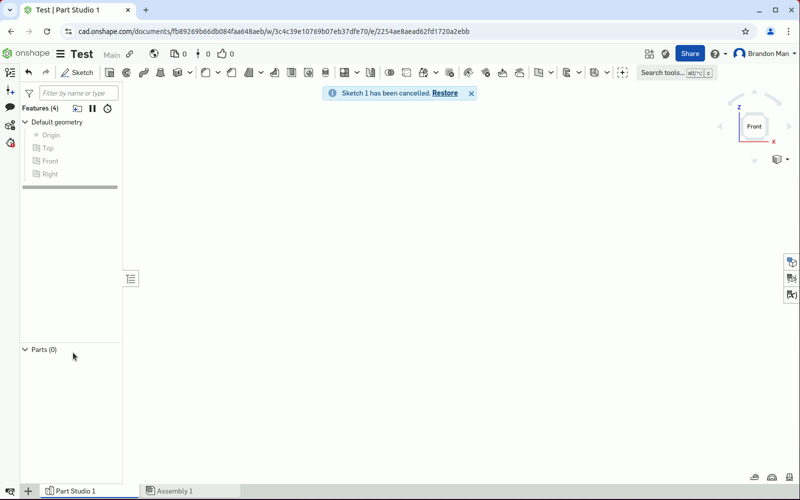
key(shift+s)
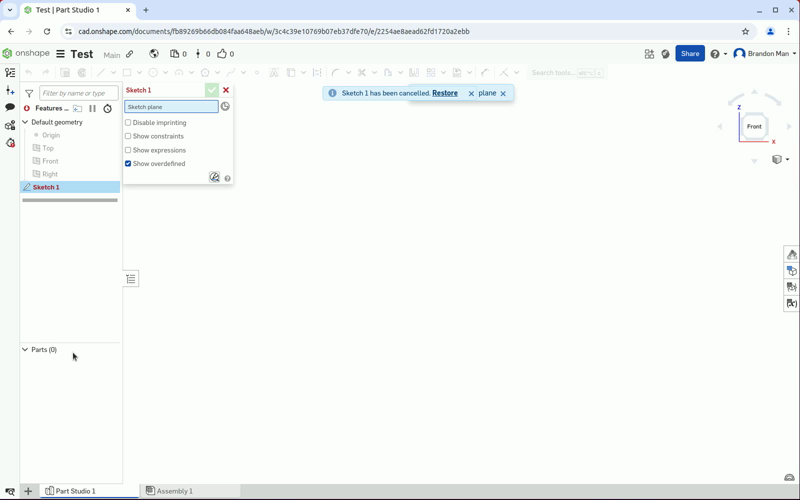
mouse_move(73, 163)
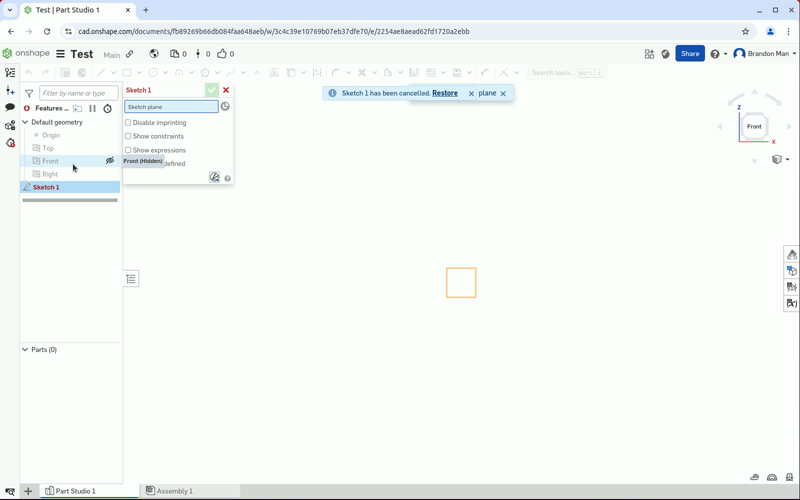
click(73, 163)
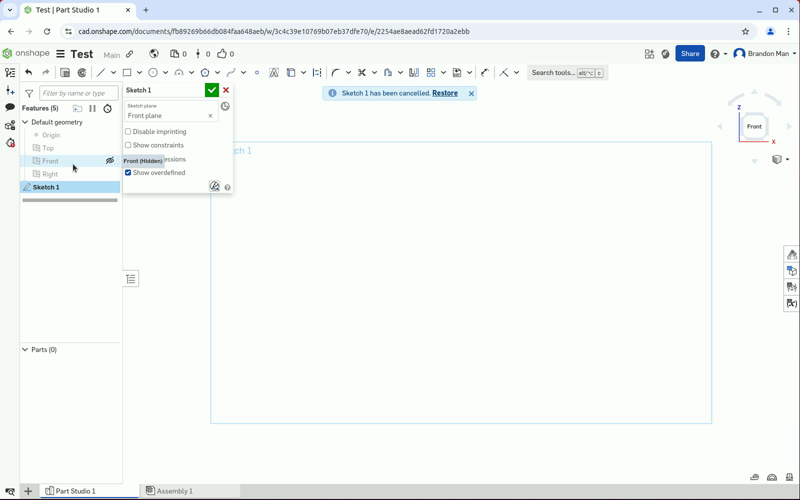
mouse_move(73, 352)
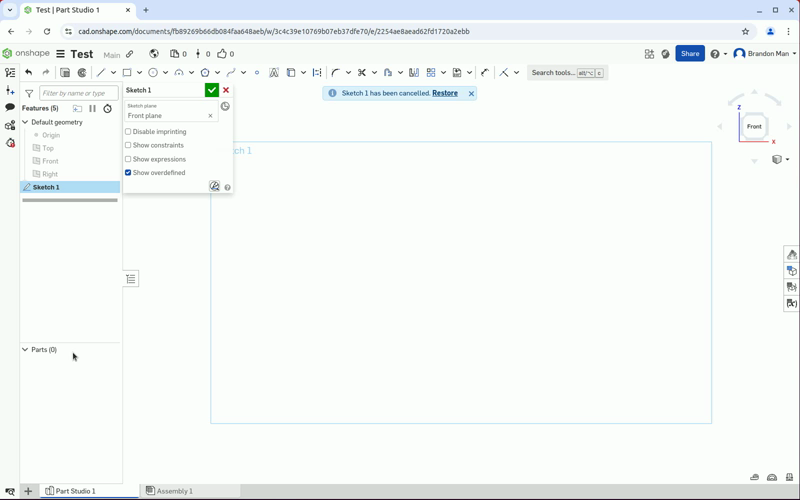
key(y)
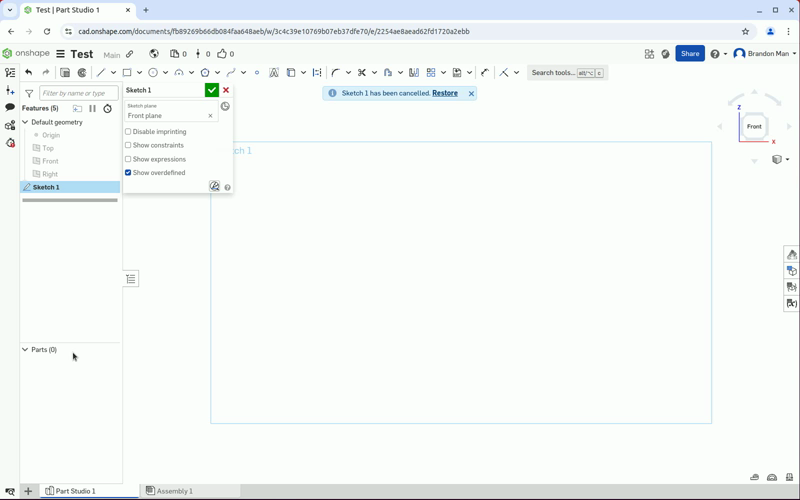
key(l)
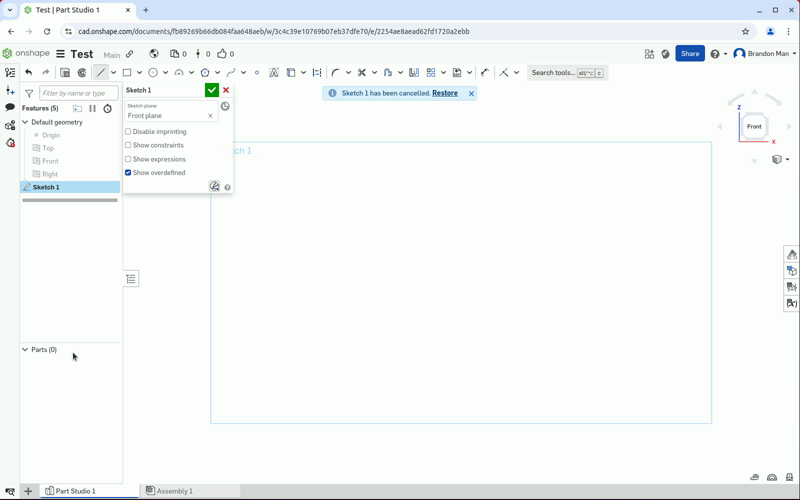
key_down(shift)
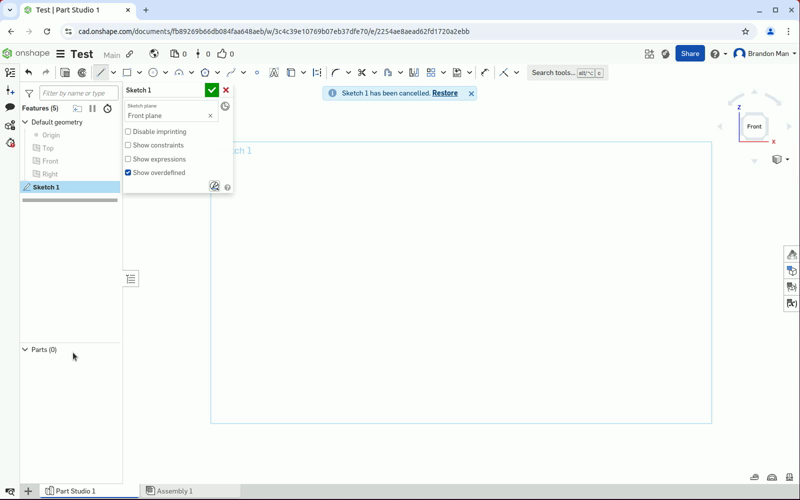
mouse_move(407, 282)
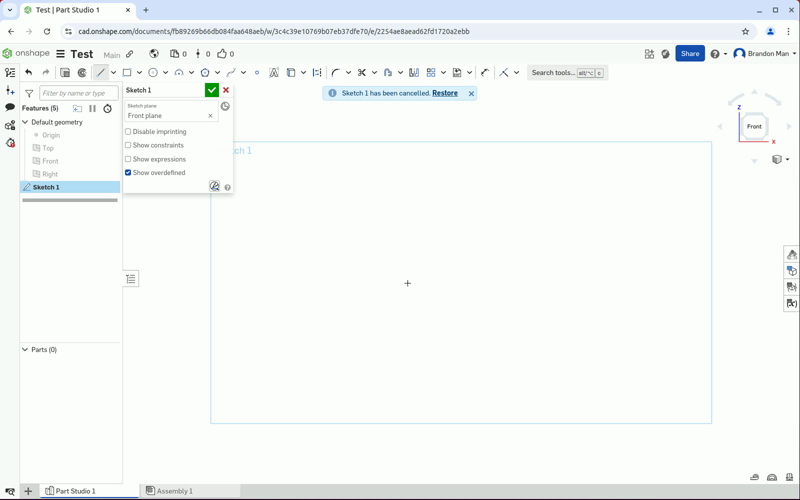
click(407, 282)
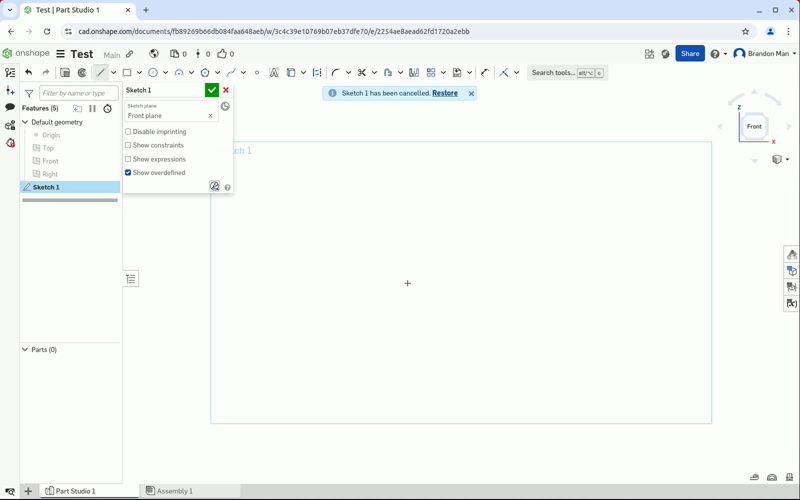
key_up(shift)
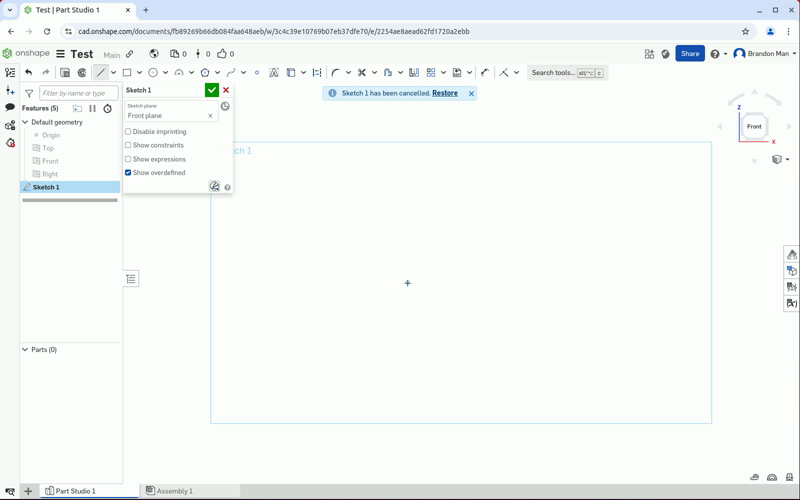
key_down(shift)
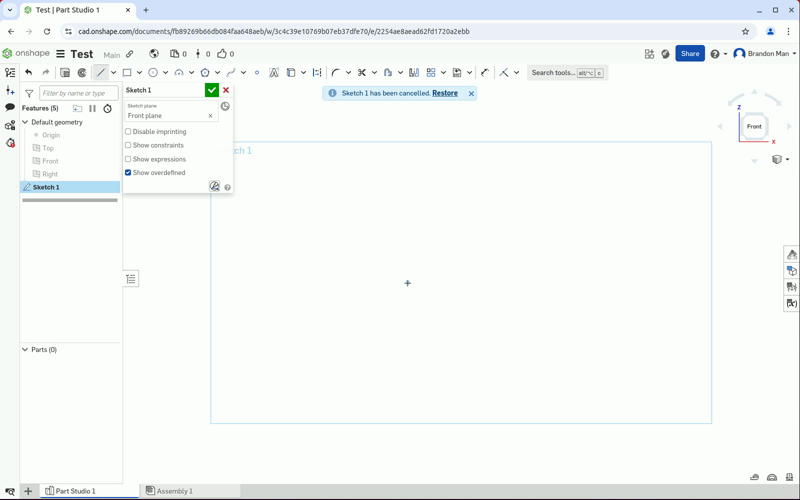
mouse_move(513, 282)
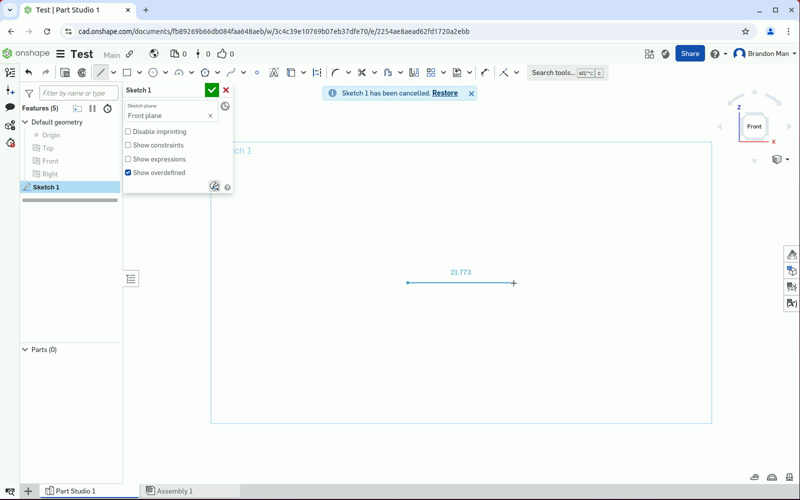
click(513, 282)
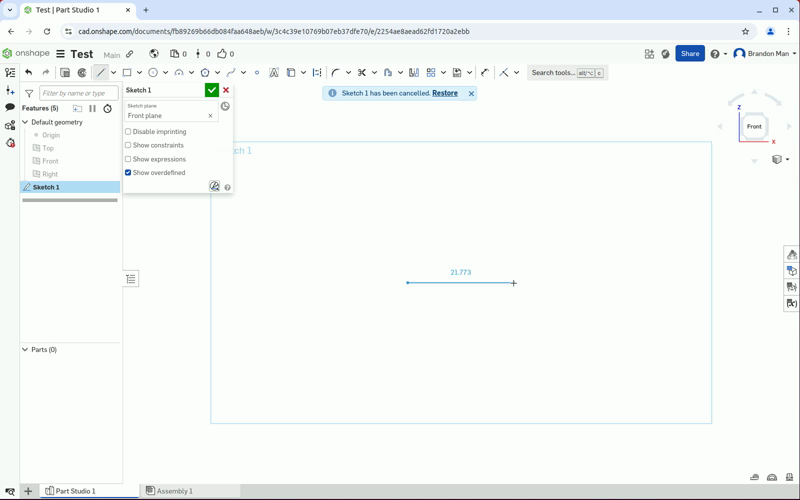
key_up(shift)
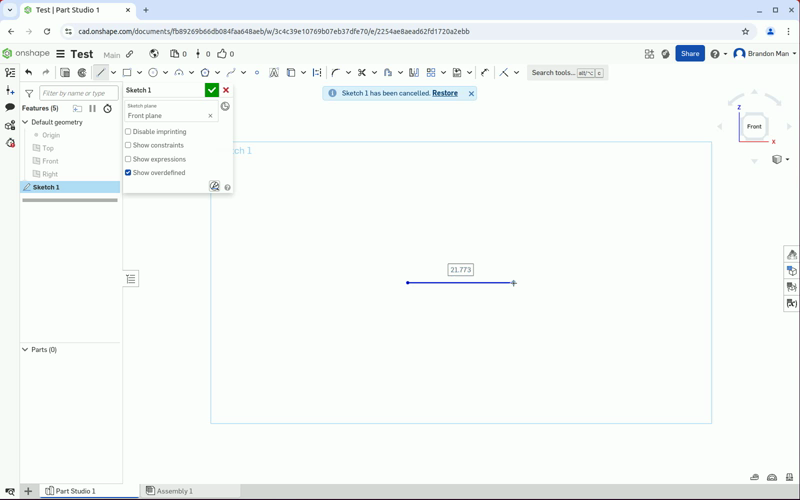
key_down(shift)
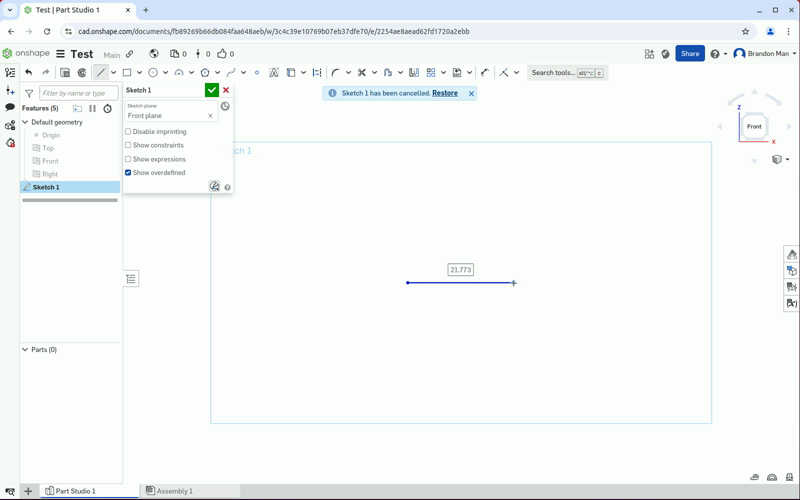
mouse_move(543, 282)
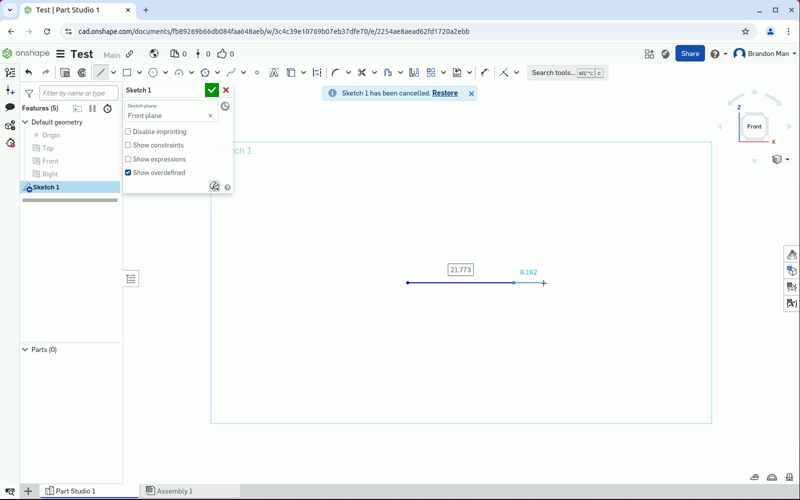
mouse_move(513, 231)
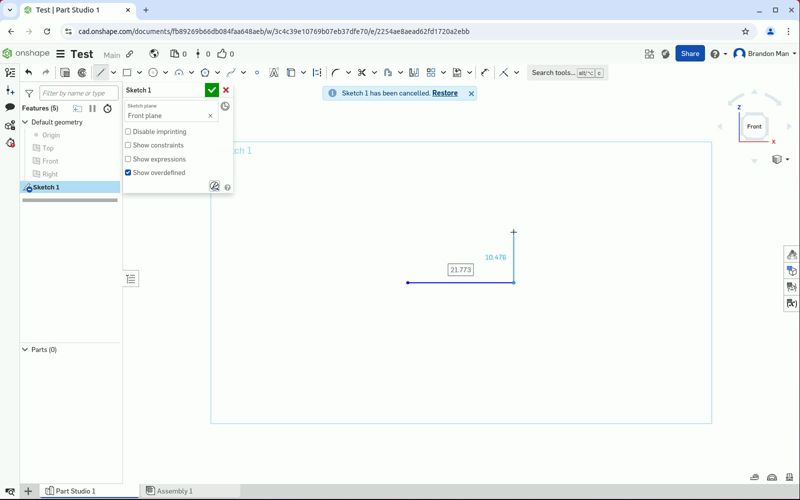
click(513, 231)
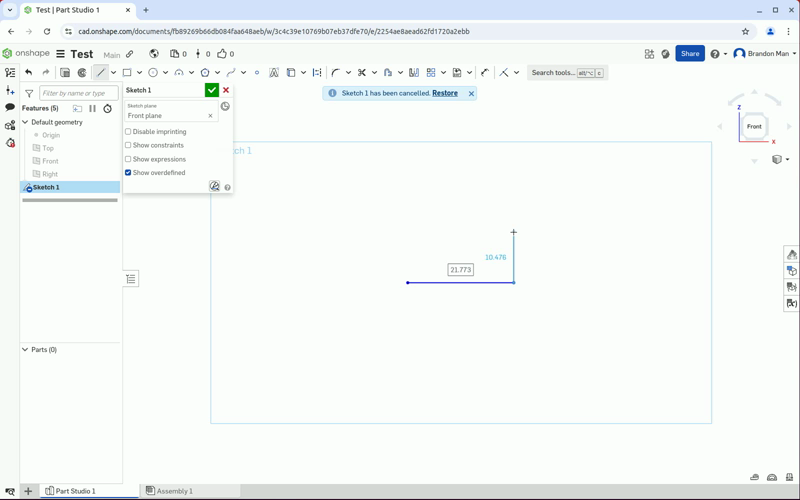
key_up(shift)
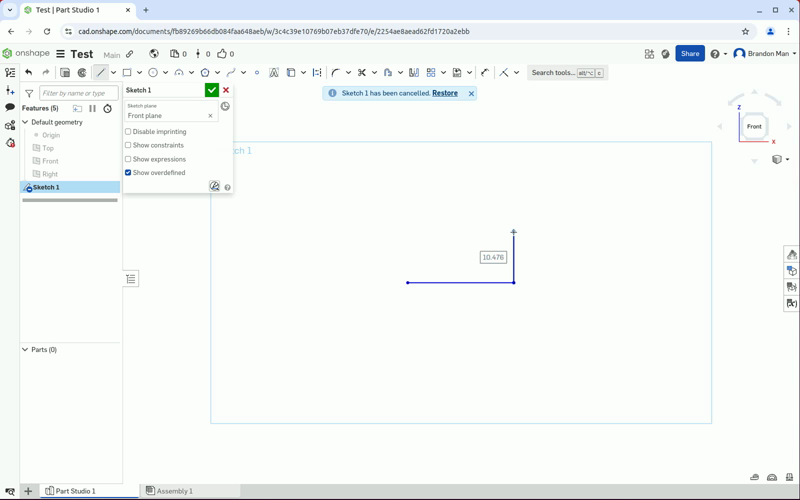
key_down(shift)
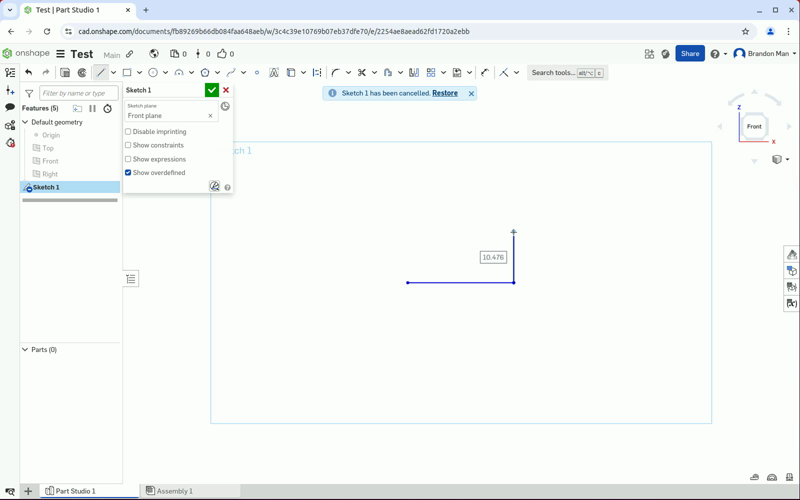
mouse_move(407, 231)
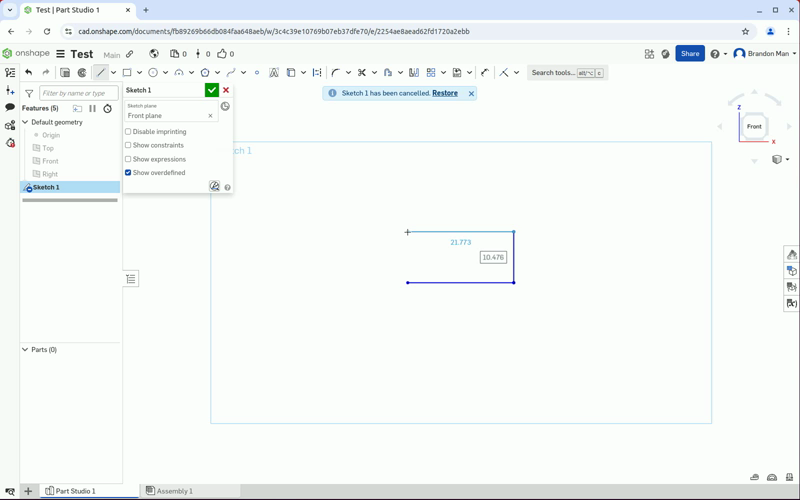
click(407, 231)
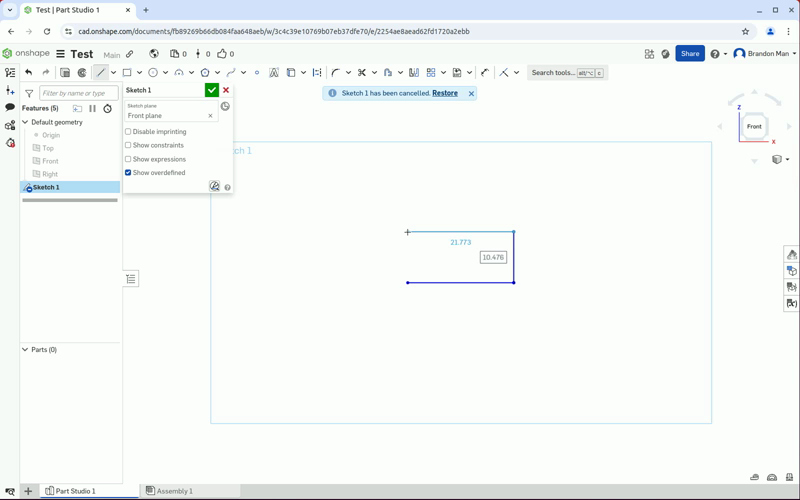
key_up(shift)
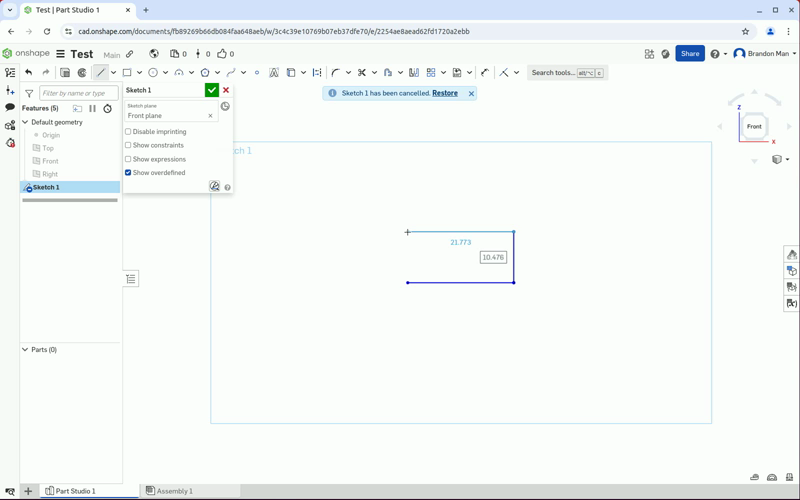
mouse_move(437, 231)
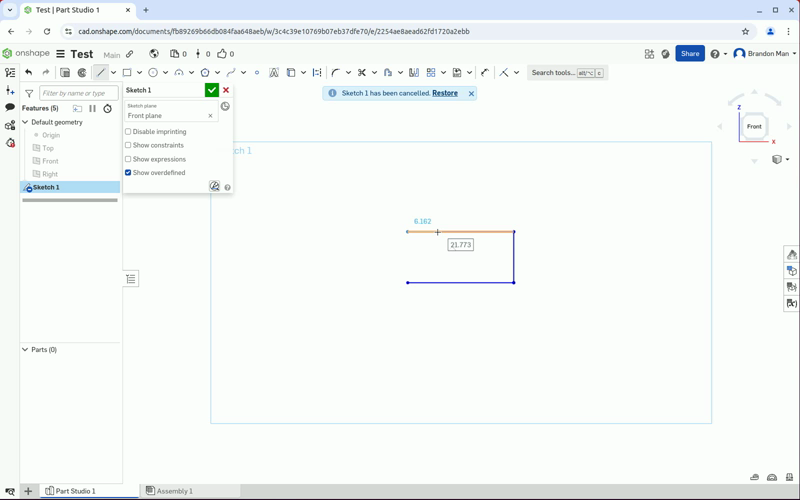
key_down(shift)
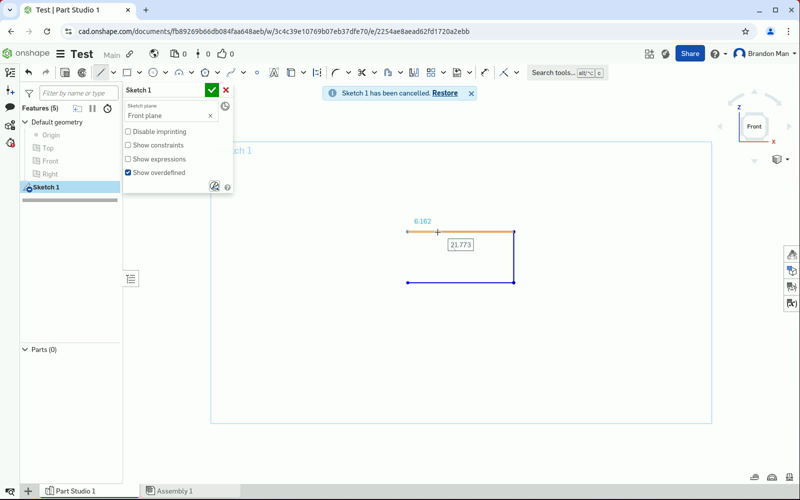
mouse_move(407, 282)
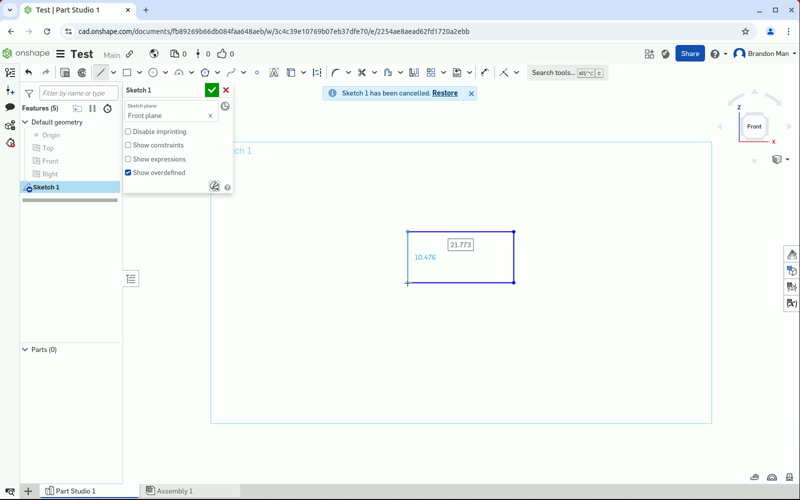
key_up(shift)
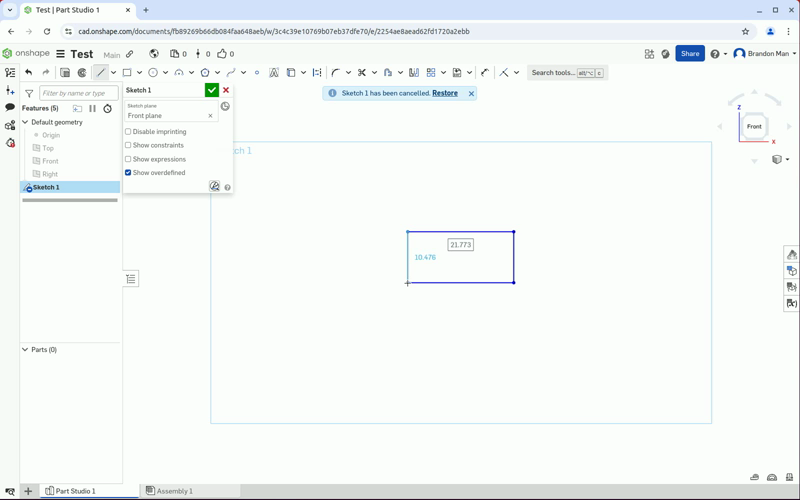
click(407, 282)
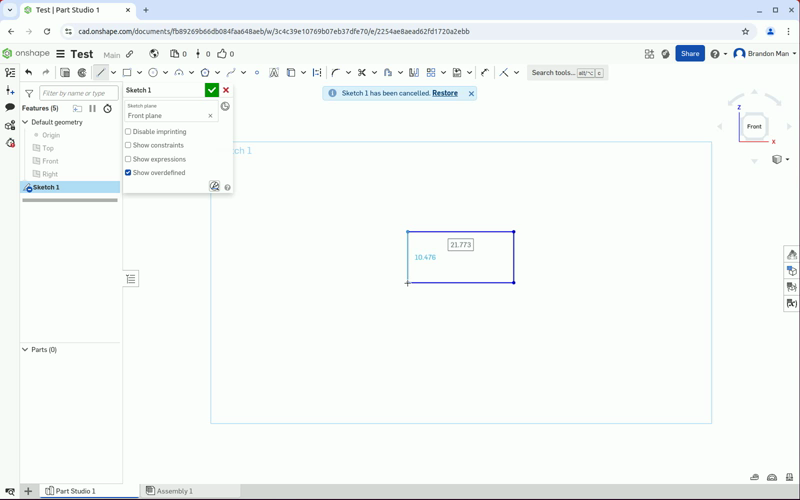
key(esc)
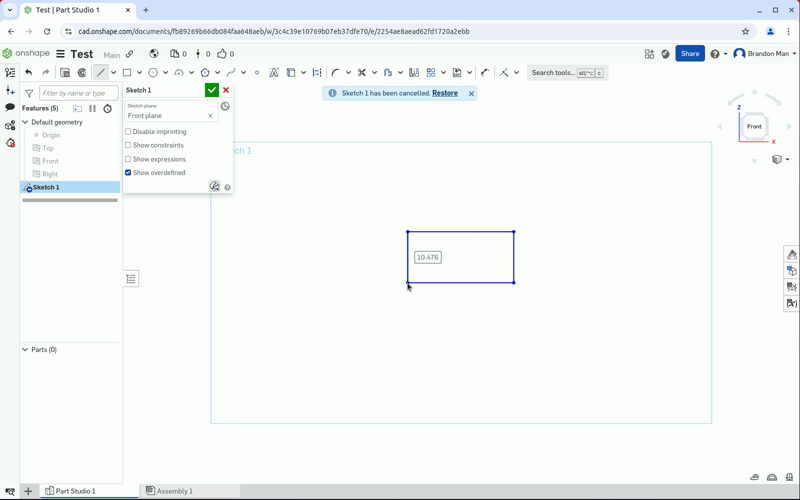
mouse_move(433, 251)
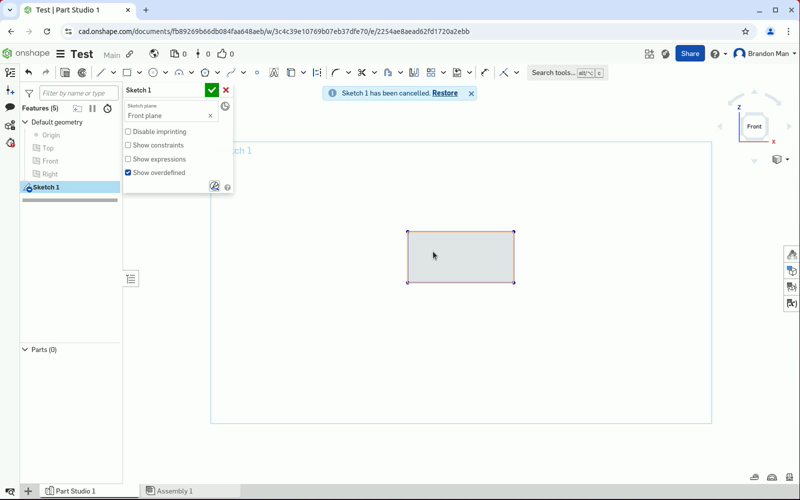
click(433, 251)
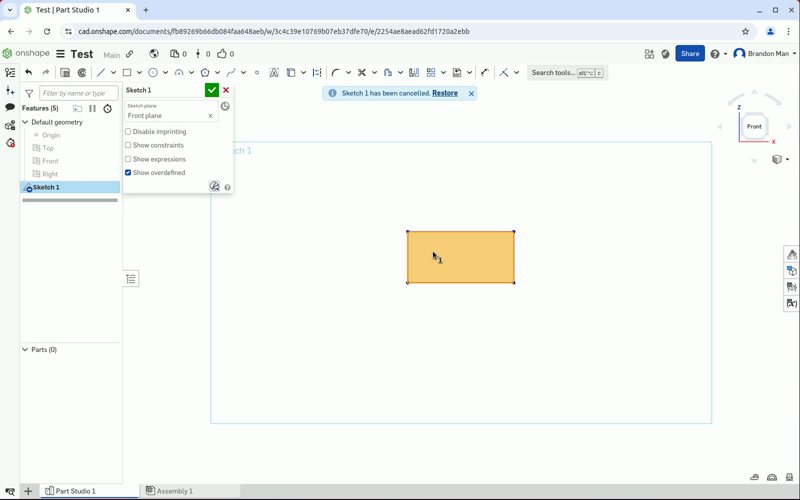
mouse_move(73, 352)
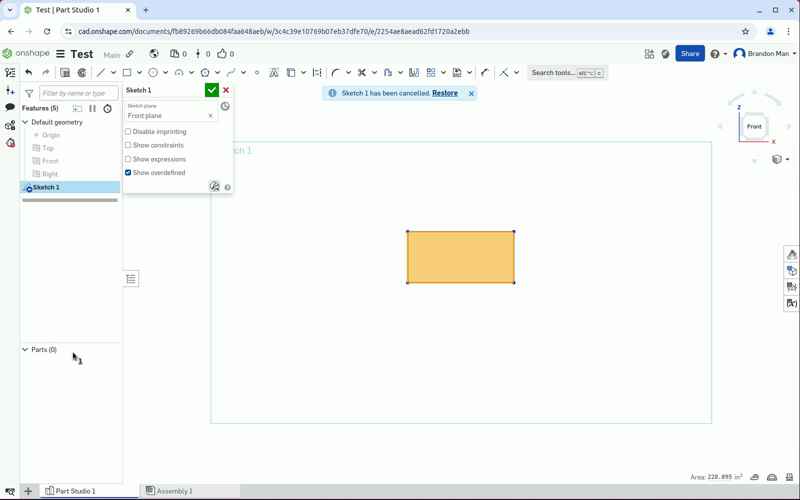
key(shift+y)
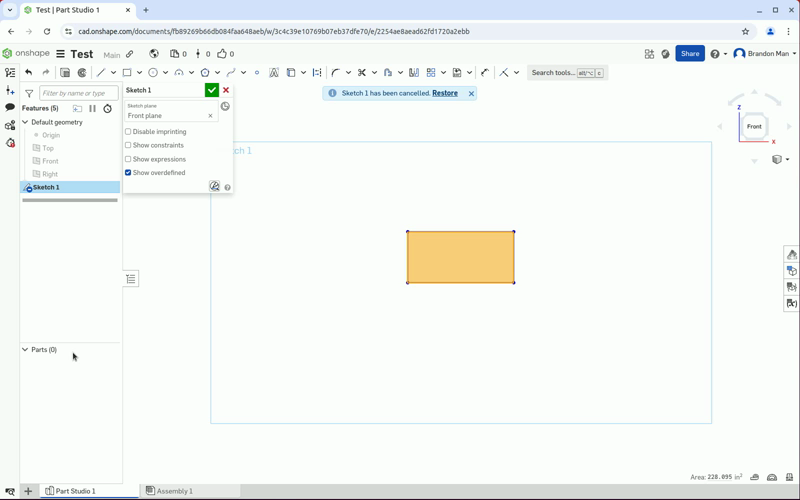
key(shift+e)
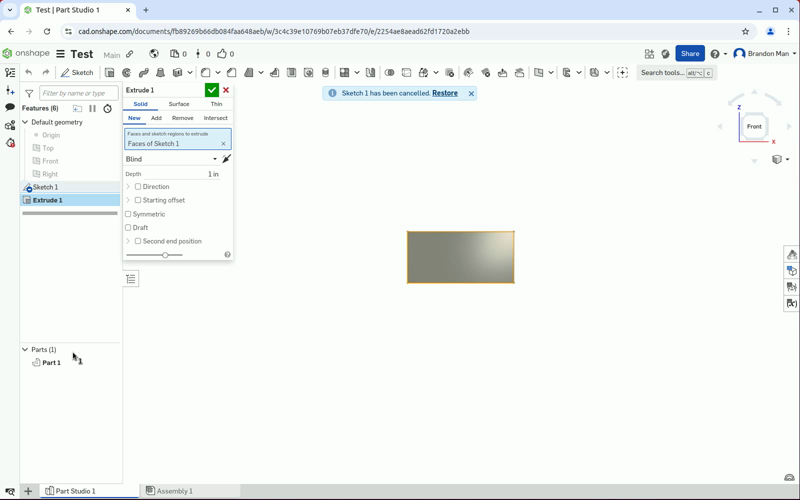
mouse_move(143, 106)
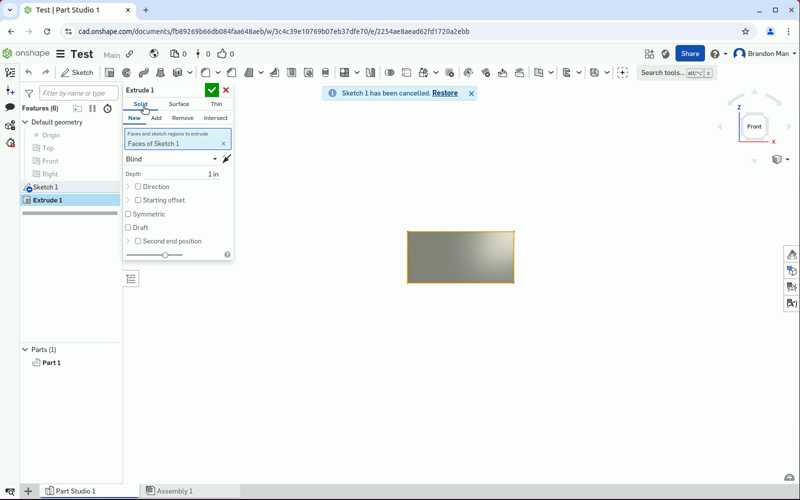
click(143, 106)
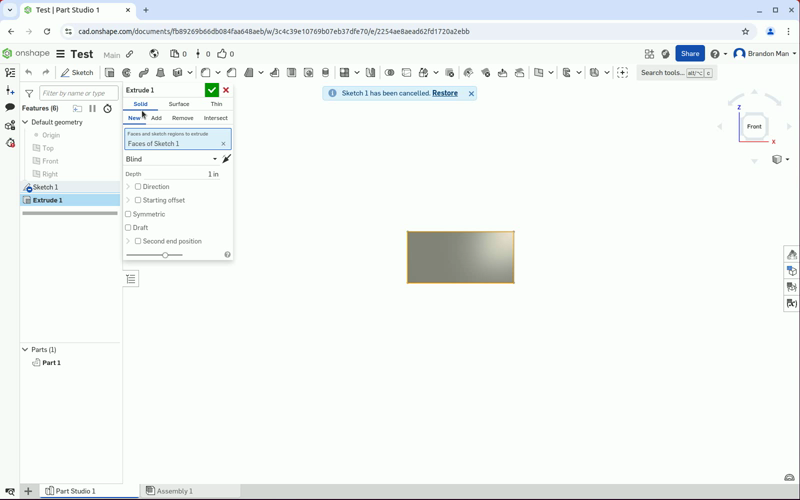
mouse_move(137, 120)
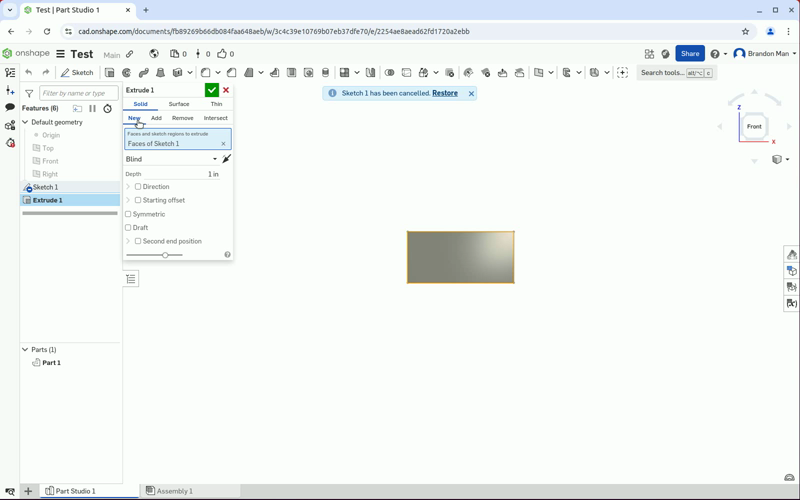
click(137, 120)
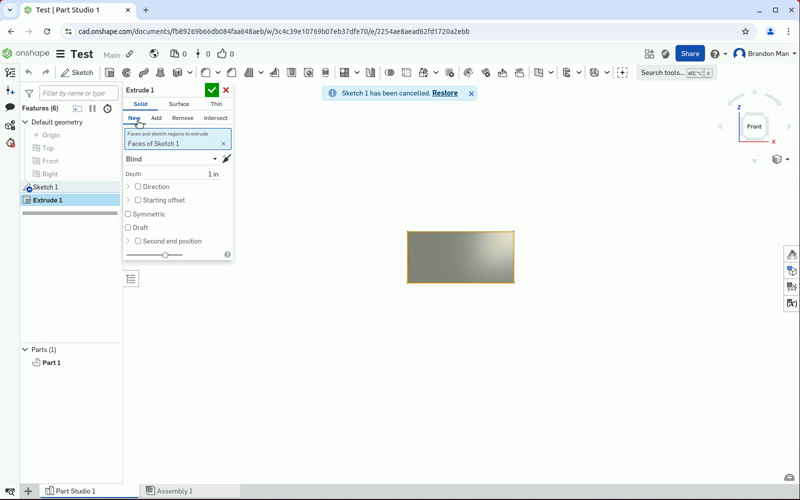
key(tab, 4)
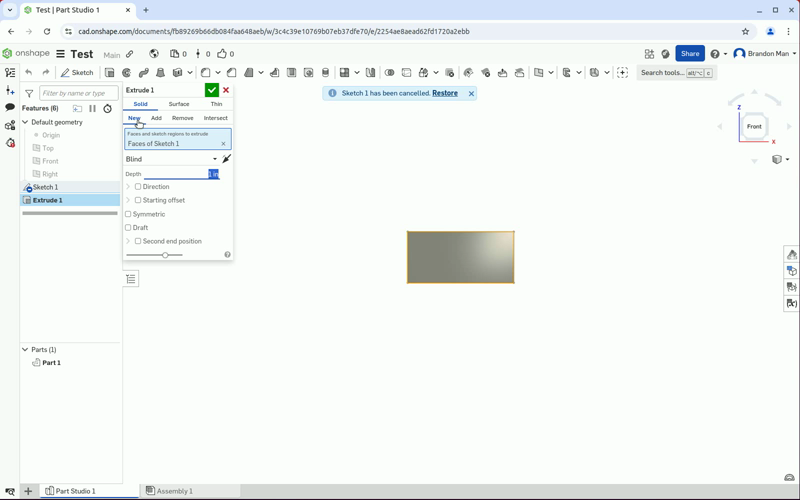
text(23.108)
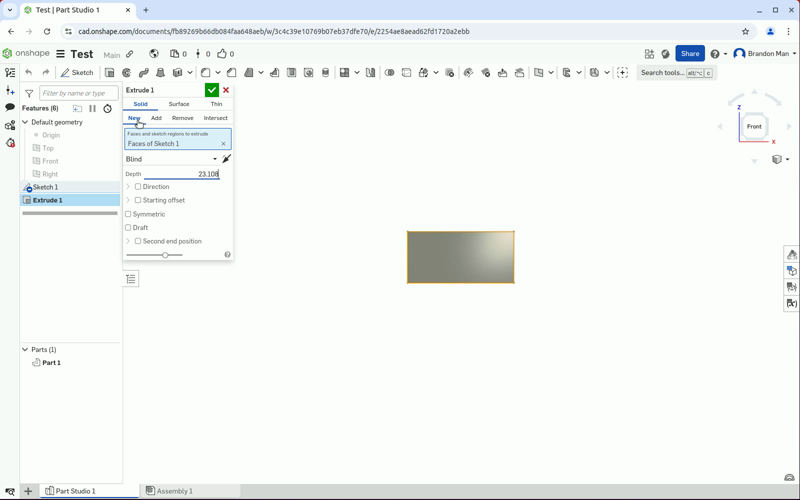
key(enter)
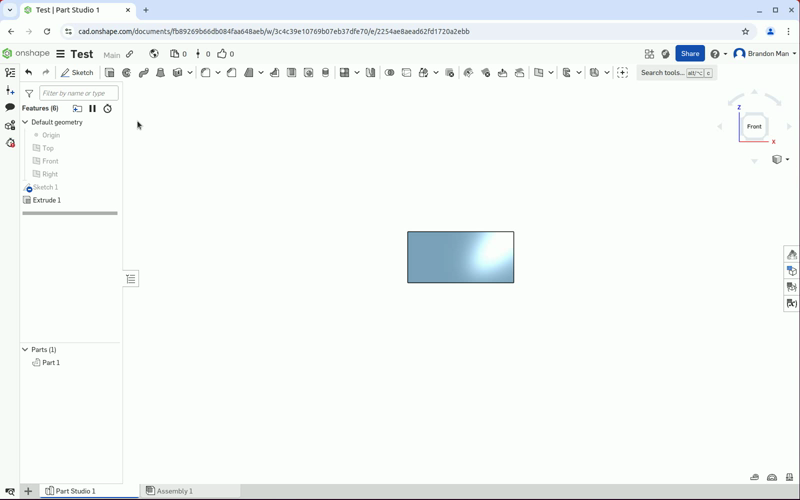
key(shift+h)
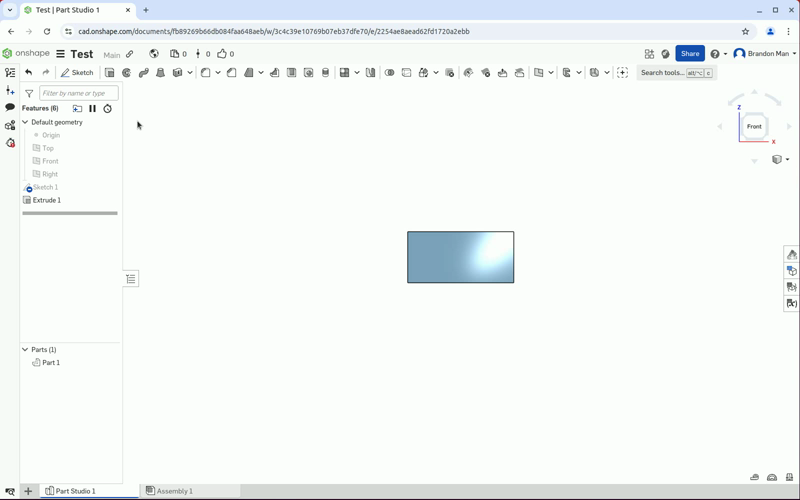
key(shift+h)
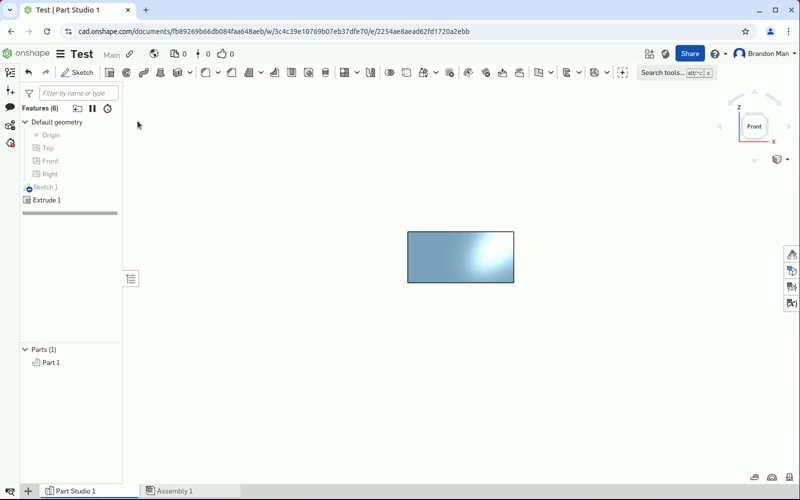
mouse_move(73, 189)
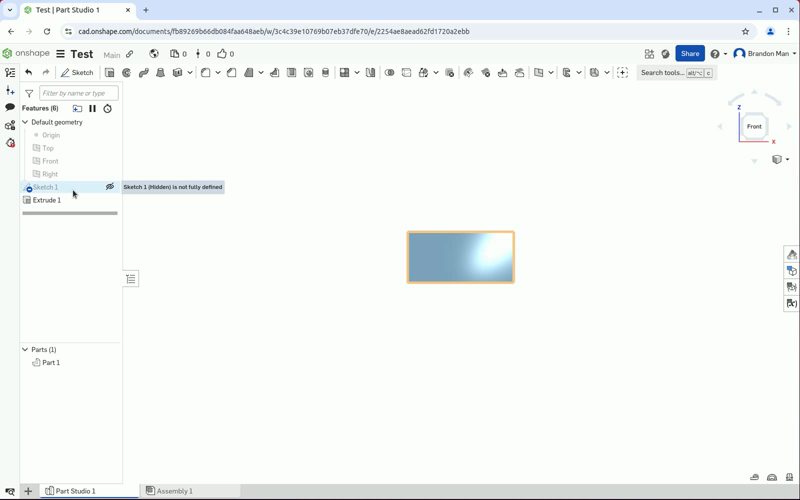
click(73, 189)
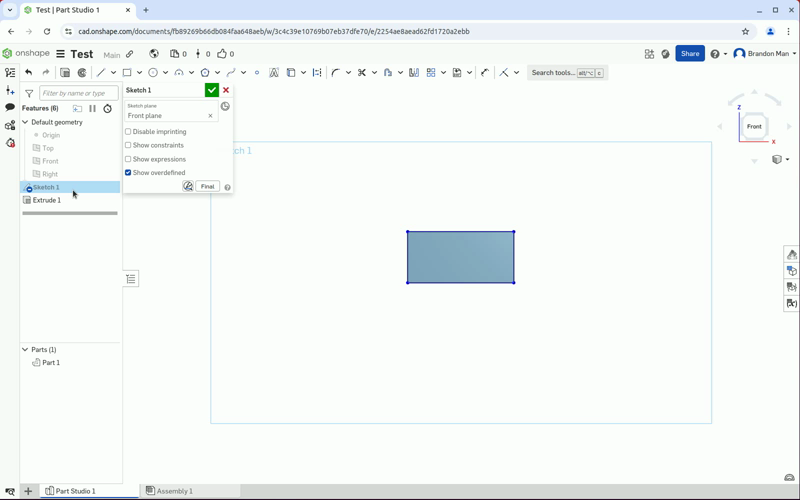
mouse_move(229, 92)
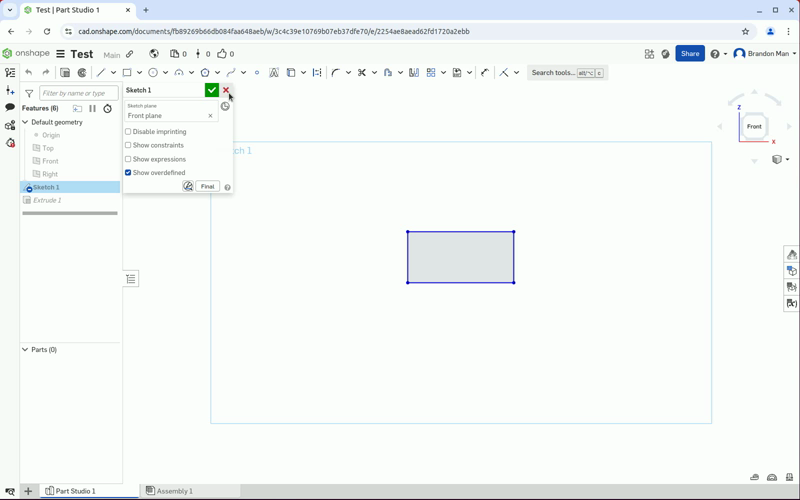
click(229, 92)
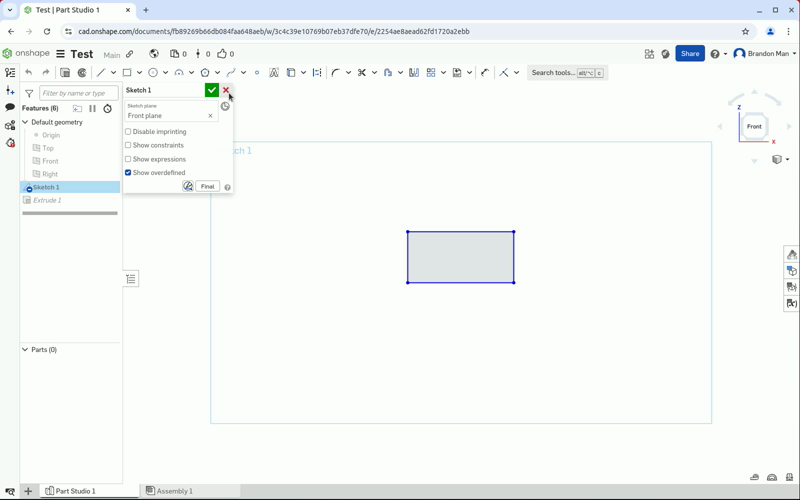
key(shift+s)
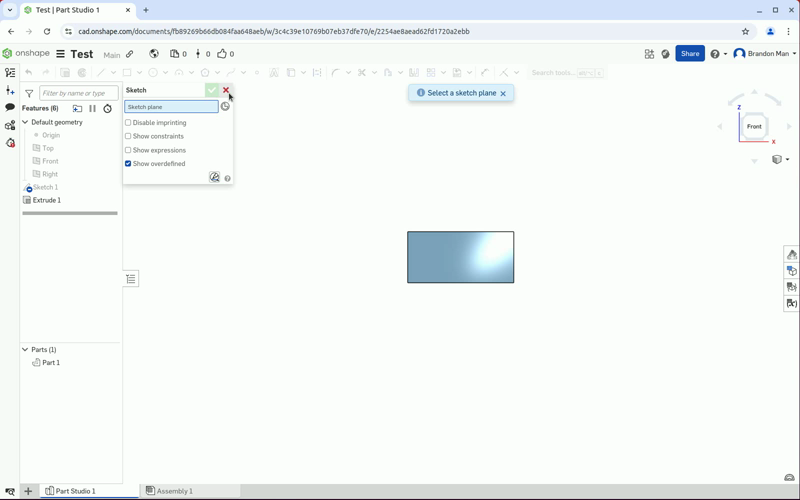
mouse_move(73, 163)
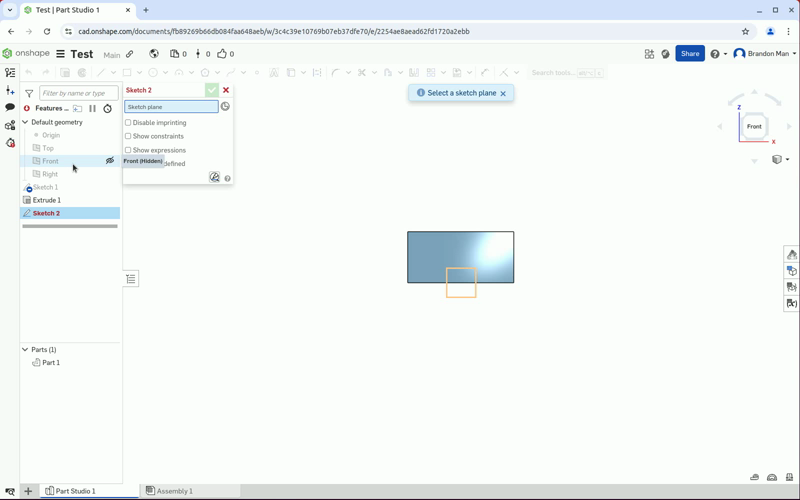
click(73, 163)
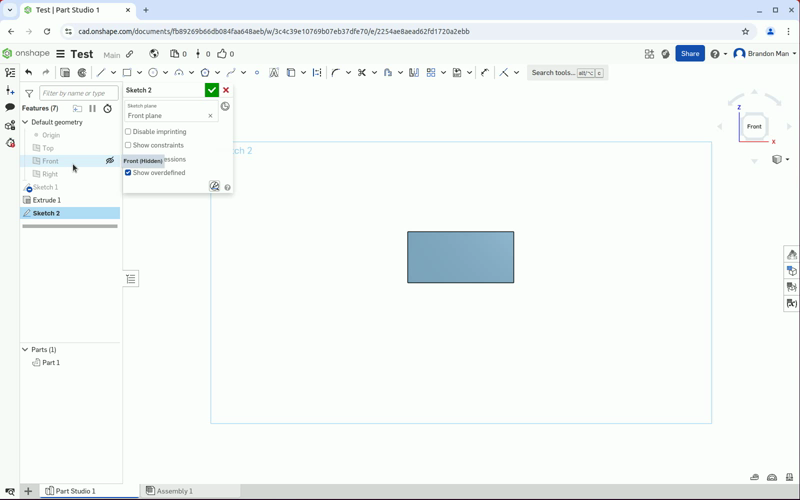
mouse_move(73, 352)
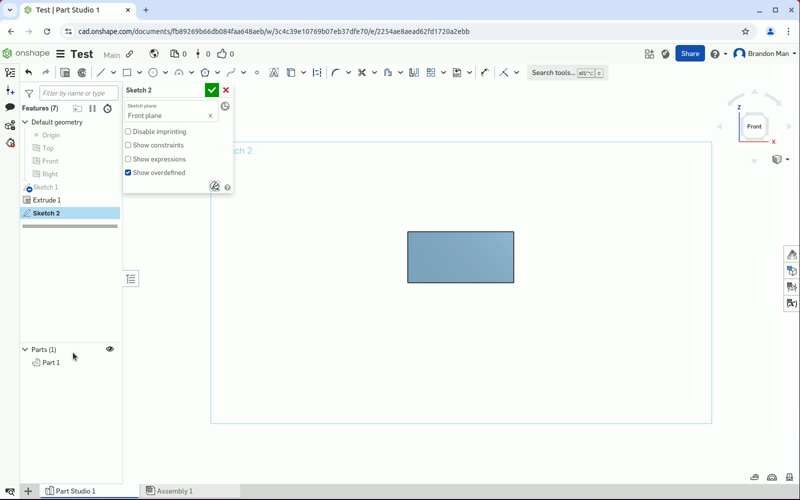
key(y)
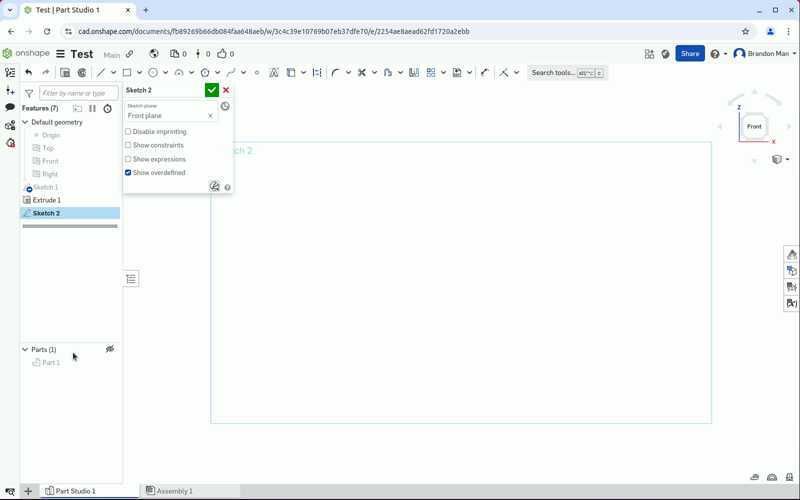
key(l)
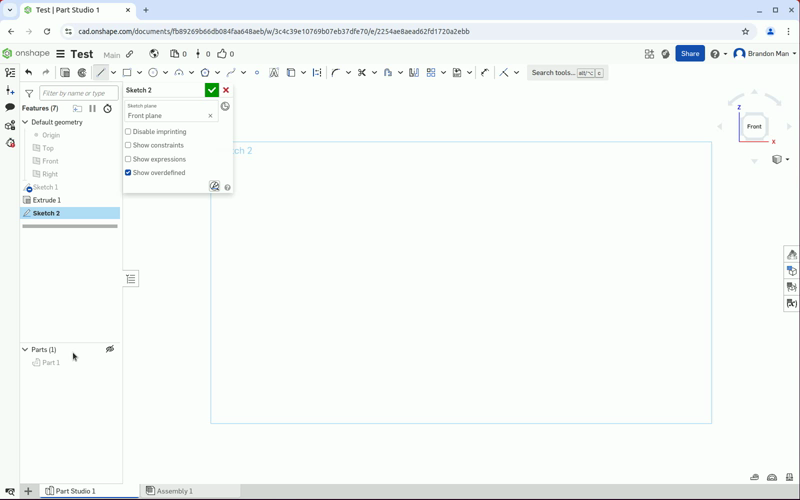
key_down(shift)
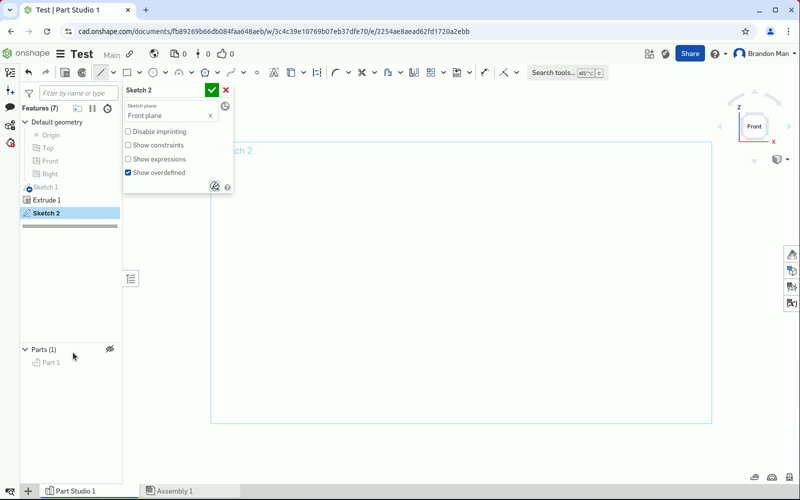
mouse_move(407, 282)
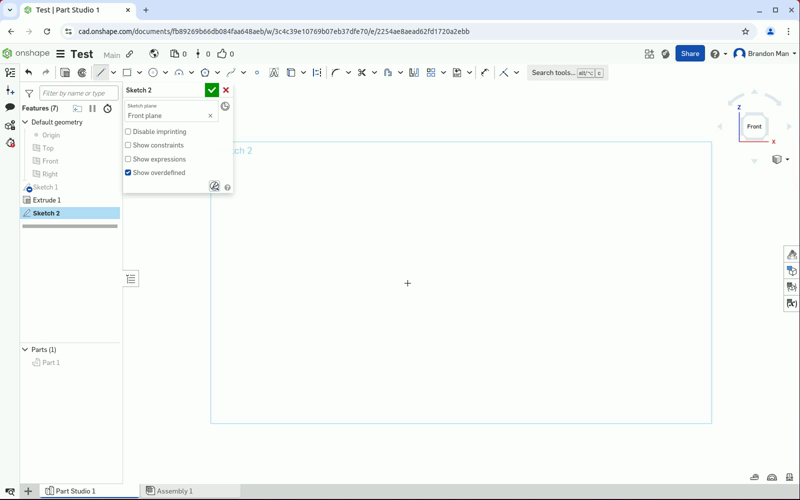
click(407, 282)
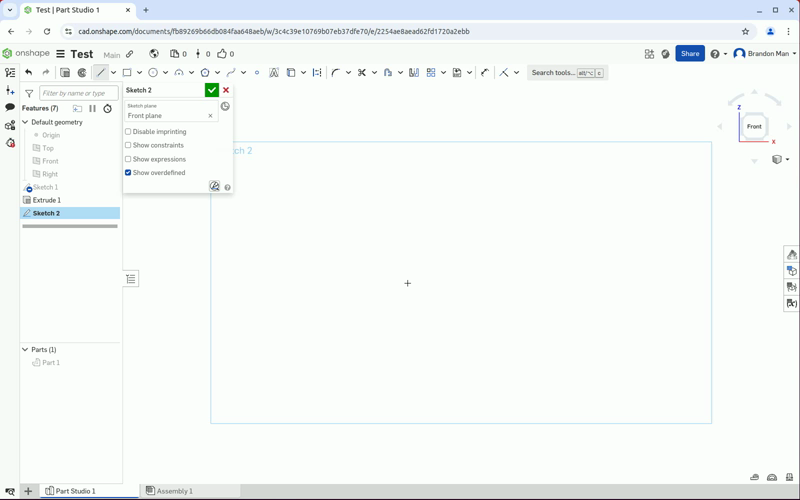
key_up(shift)
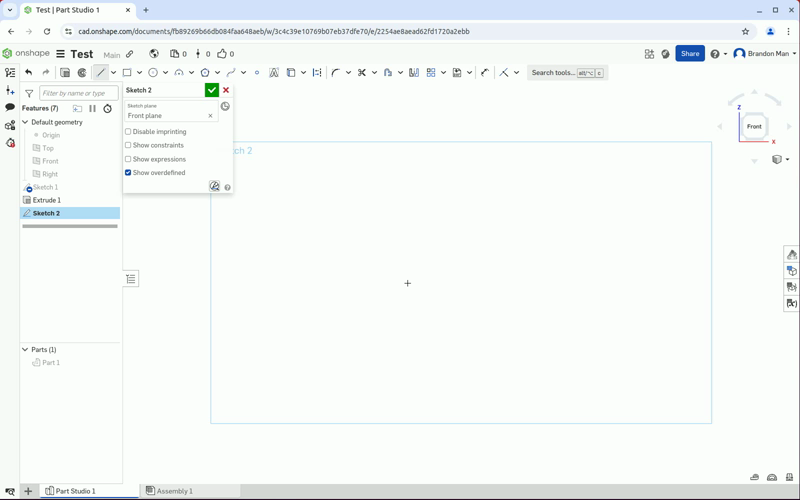
key_down(shift)
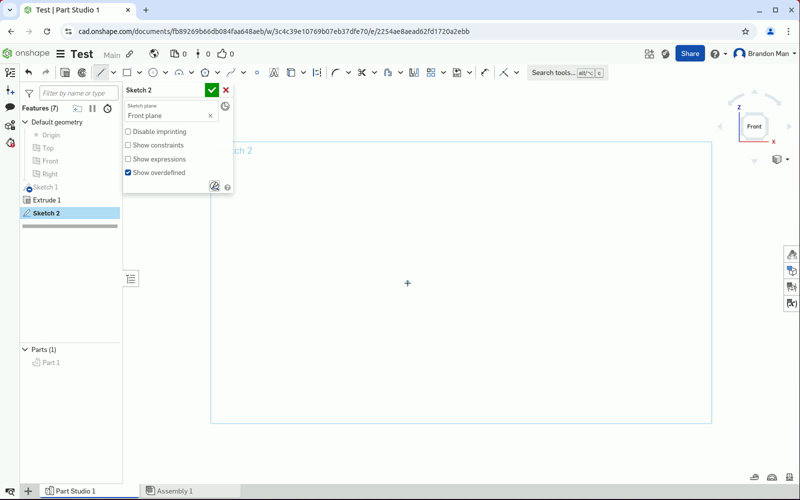
mouse_move(513, 282)
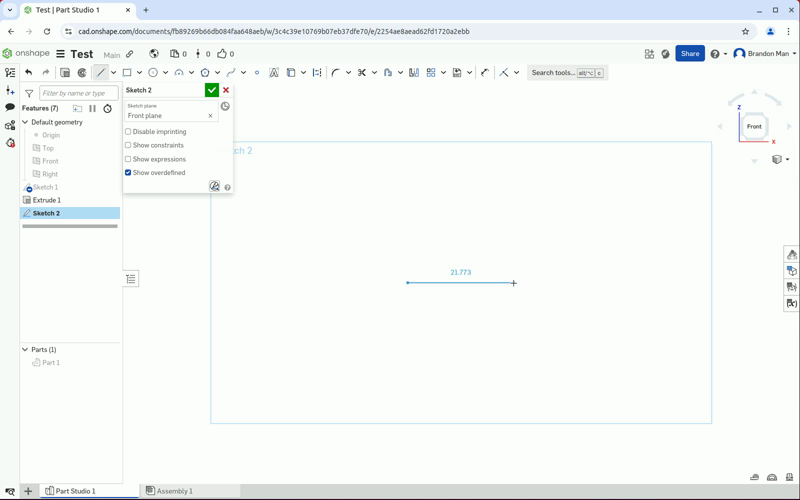
click(513, 282)
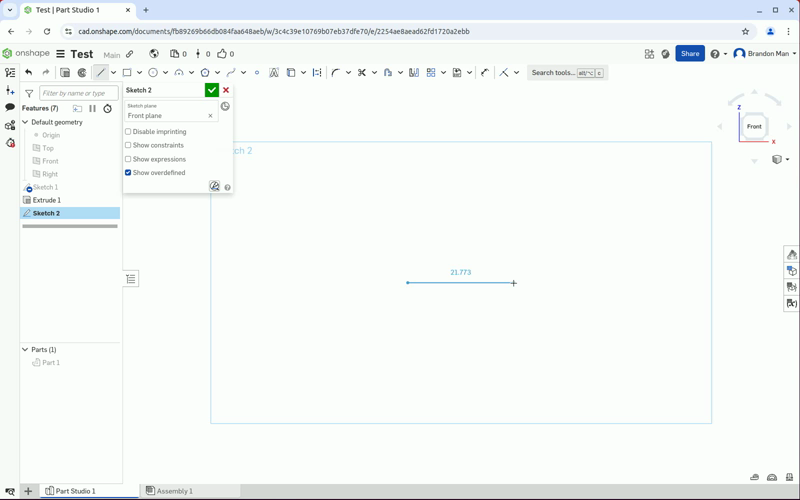
key_up(shift)
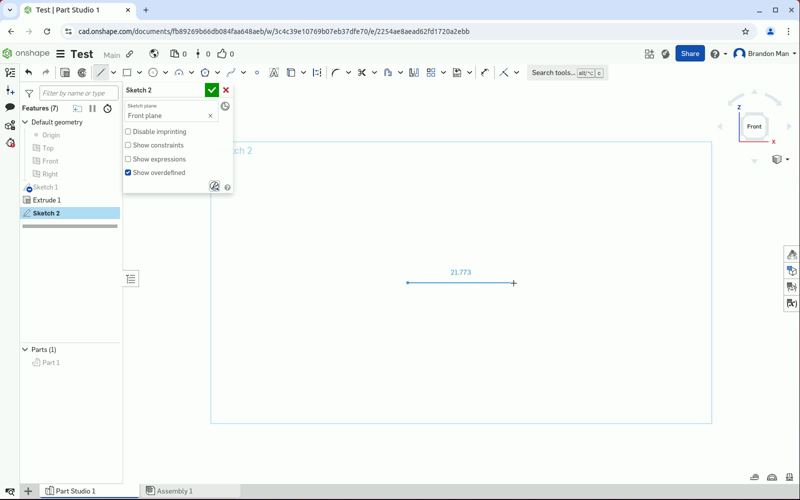
key_down(shift)
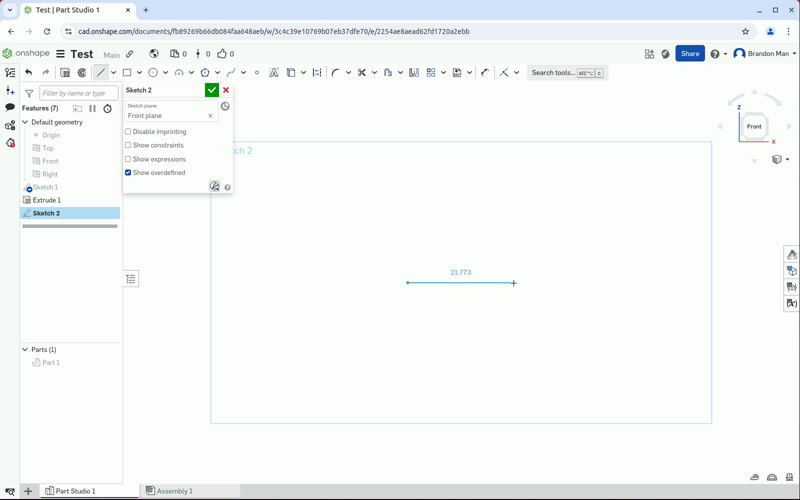
mouse_move(543, 282)
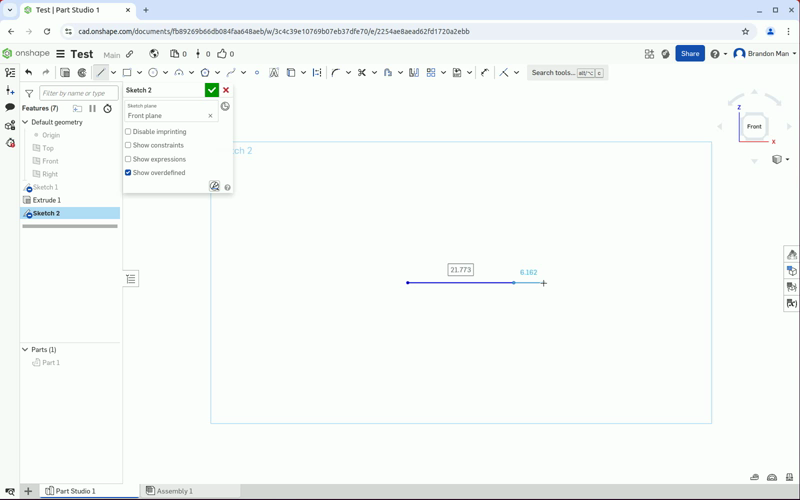
mouse_move(513, 231)
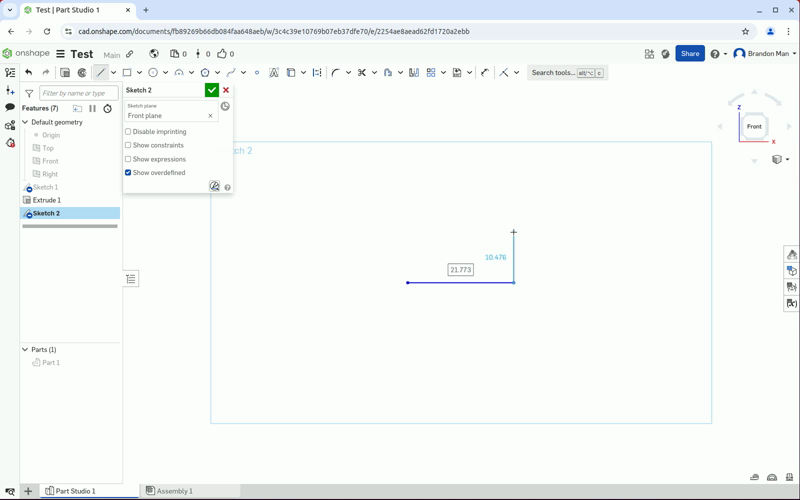
click(513, 231)
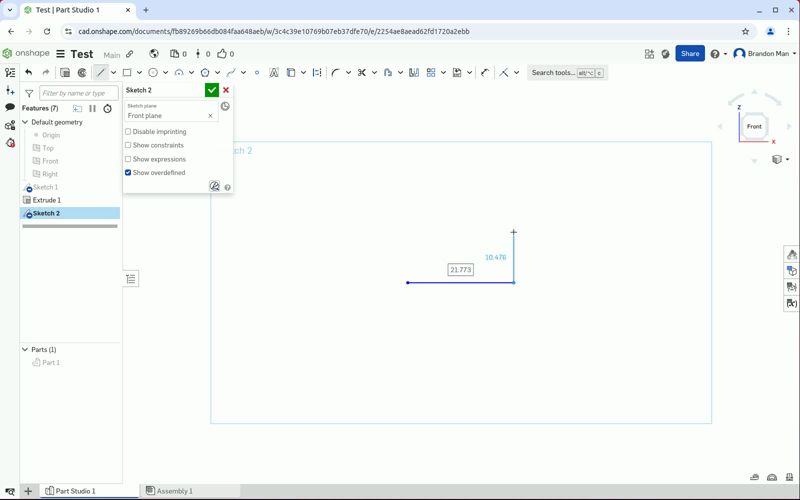
key_up(shift)
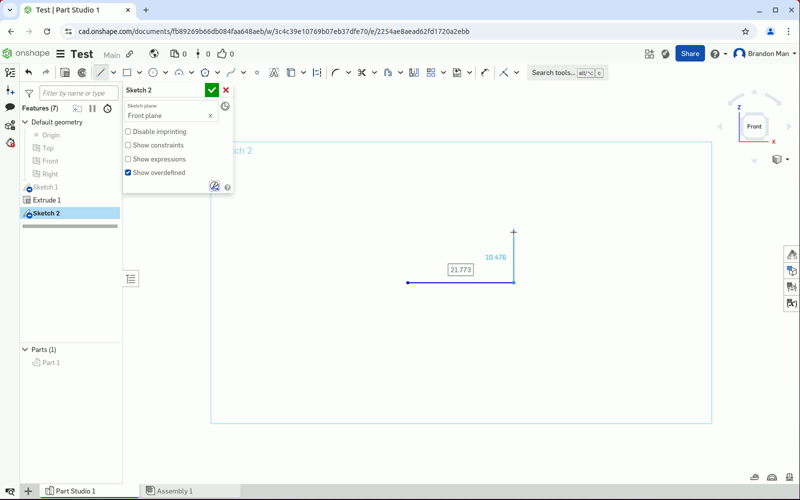
key_down(shift)
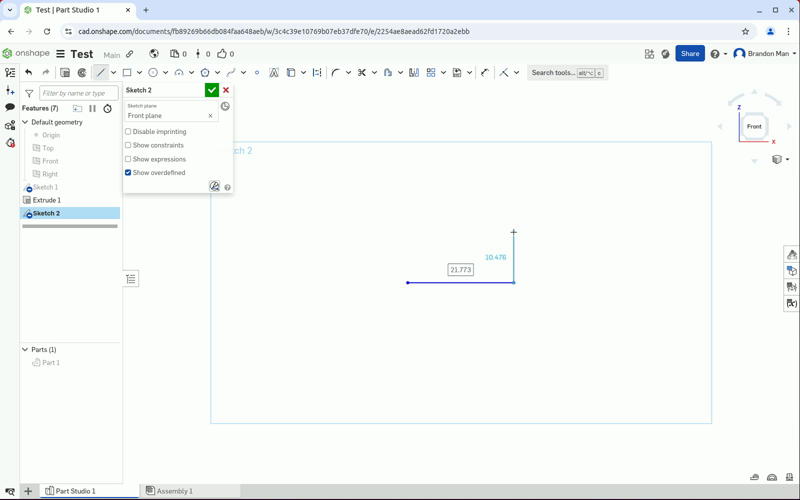
mouse_move(407, 231)
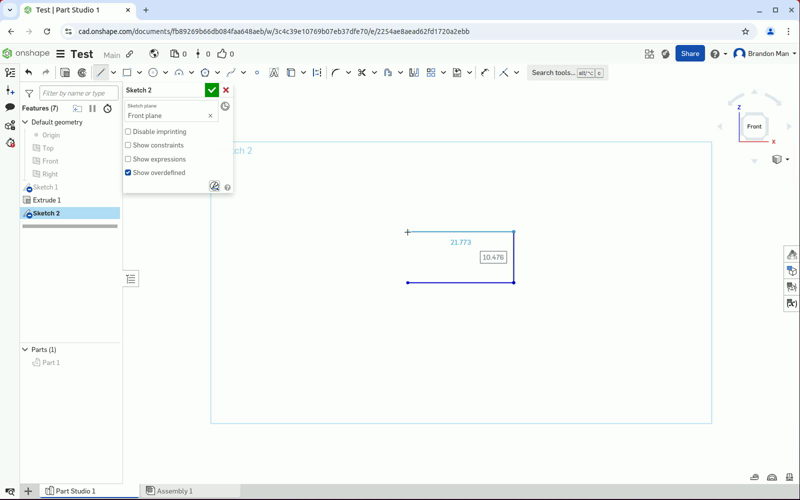
click(407, 231)
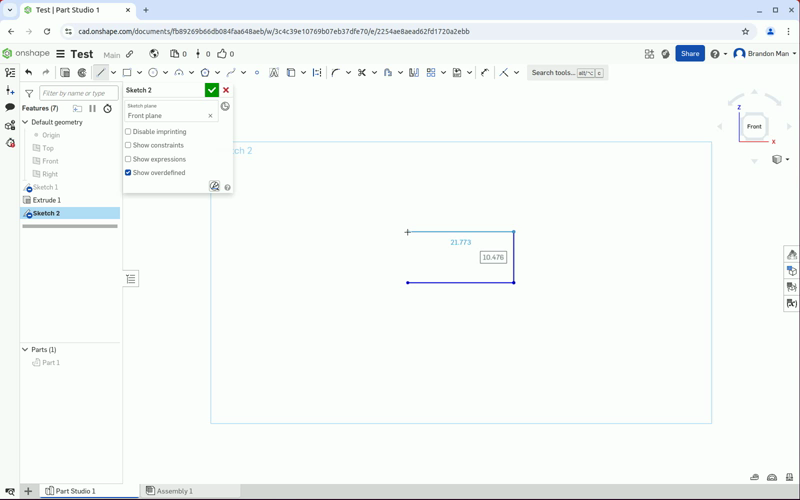
key_up(shift)
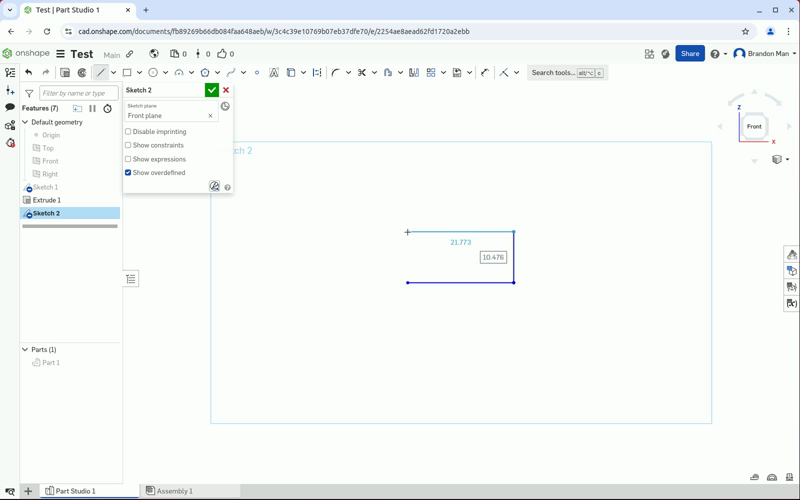
mouse_move(437, 231)
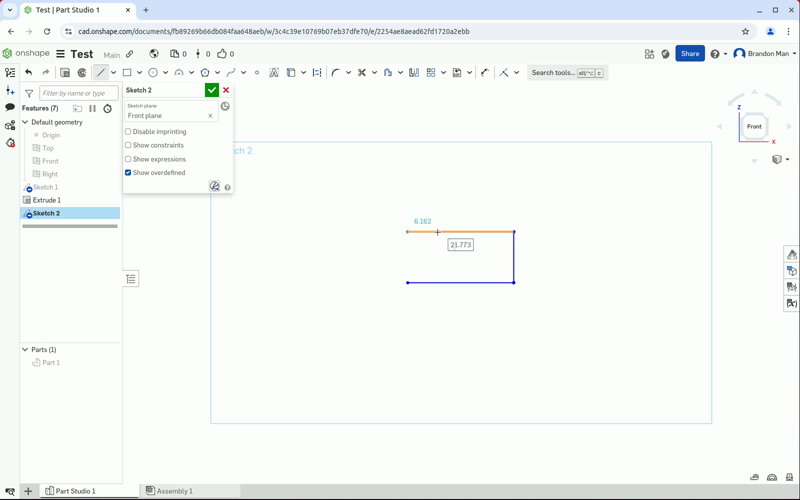
key_down(shift)
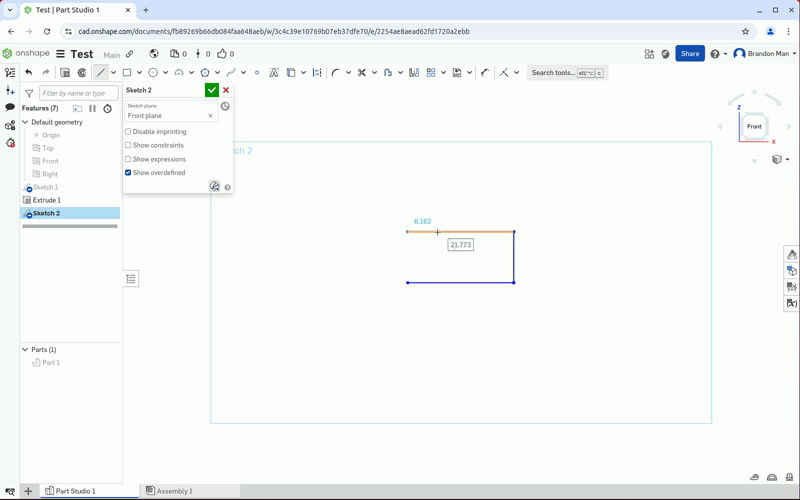
mouse_move(407, 282)
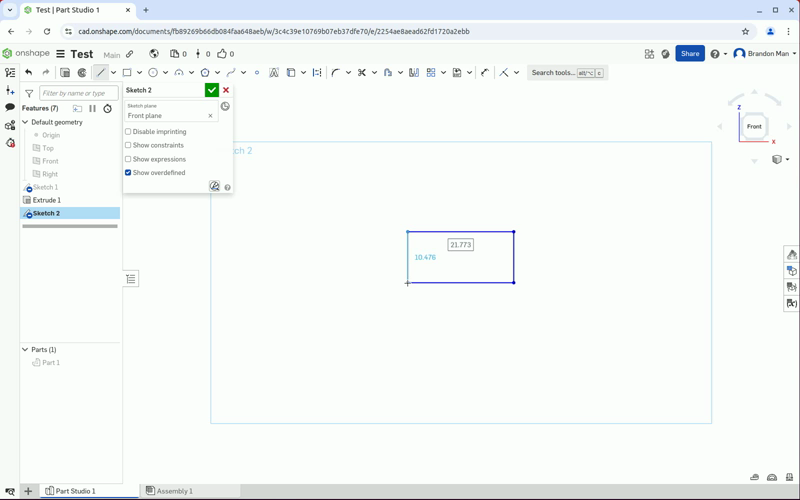
key_up(shift)
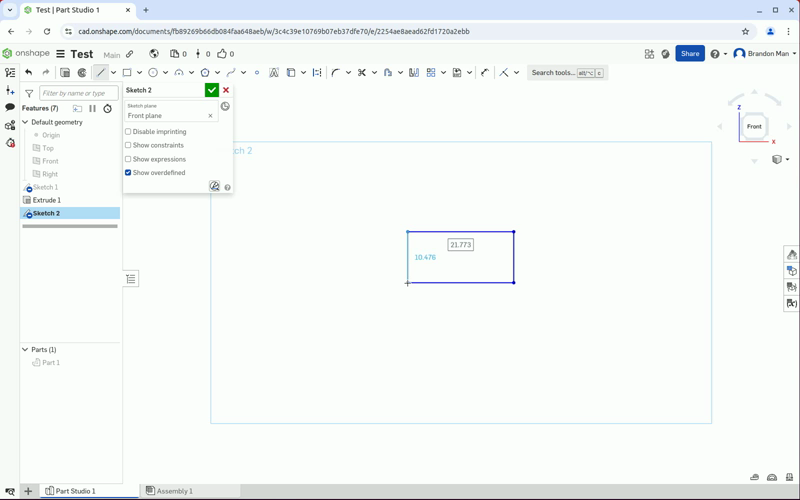
click(407, 282)
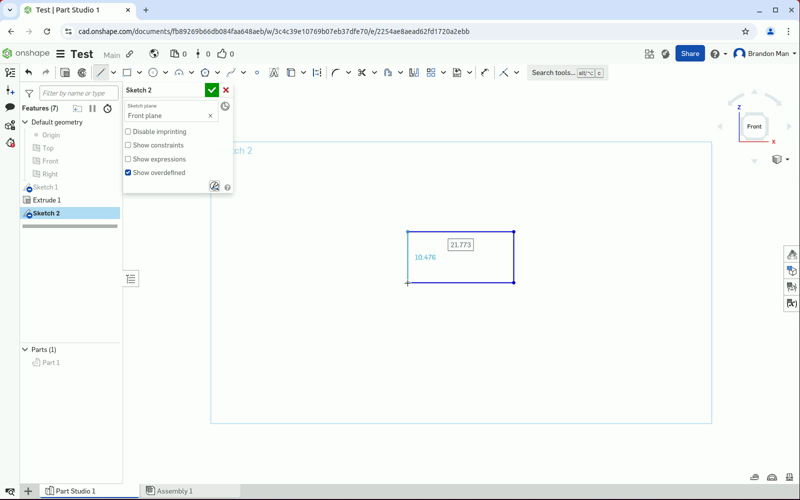
key(esc)
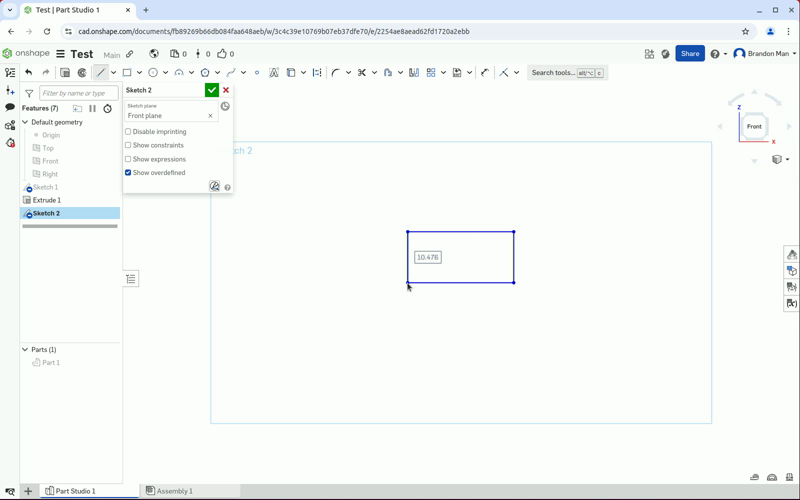
mouse_move(501, 266)
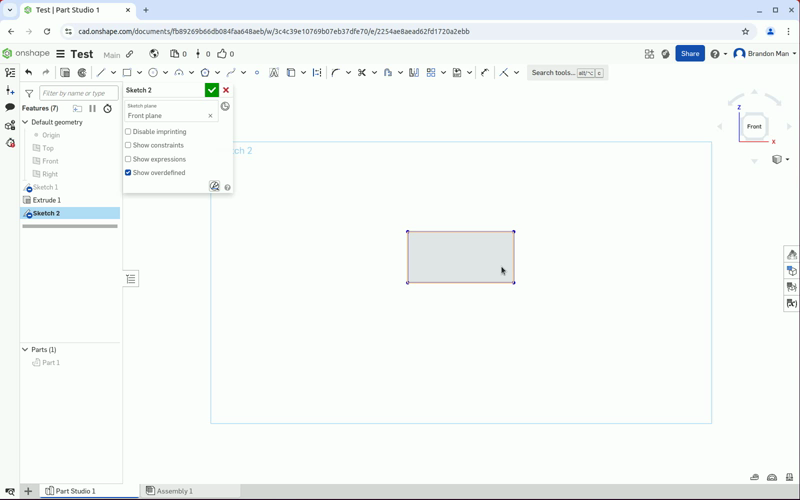
click(501, 266)
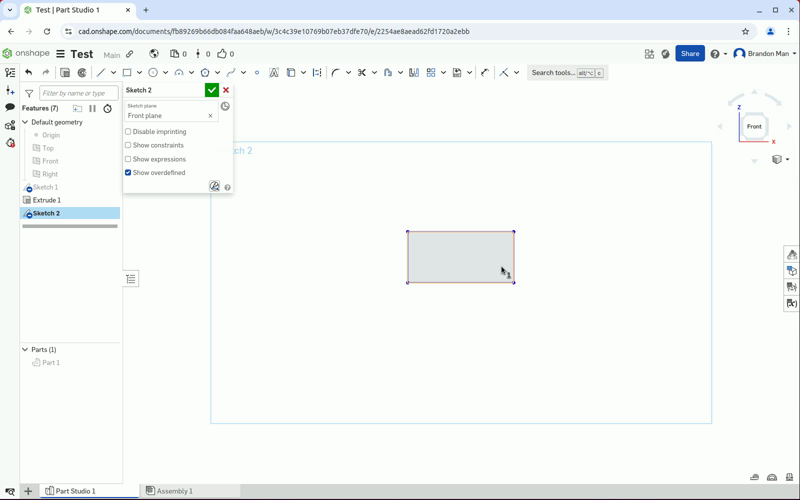
mouse_move(73, 352)
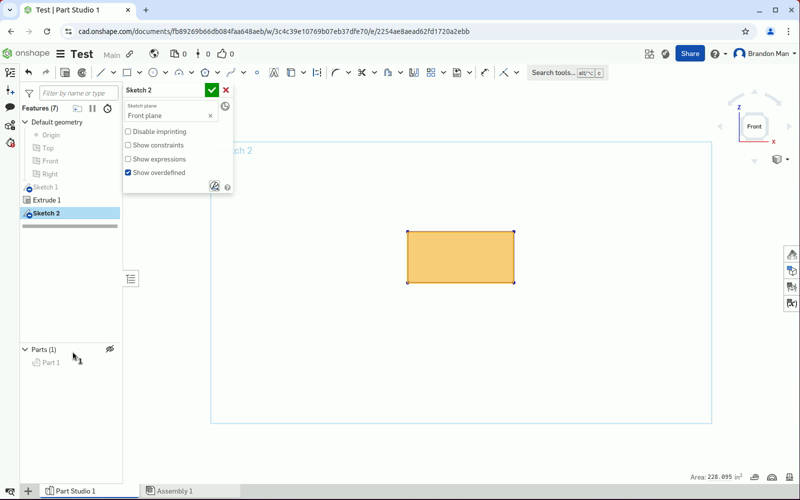
key(shift+y)
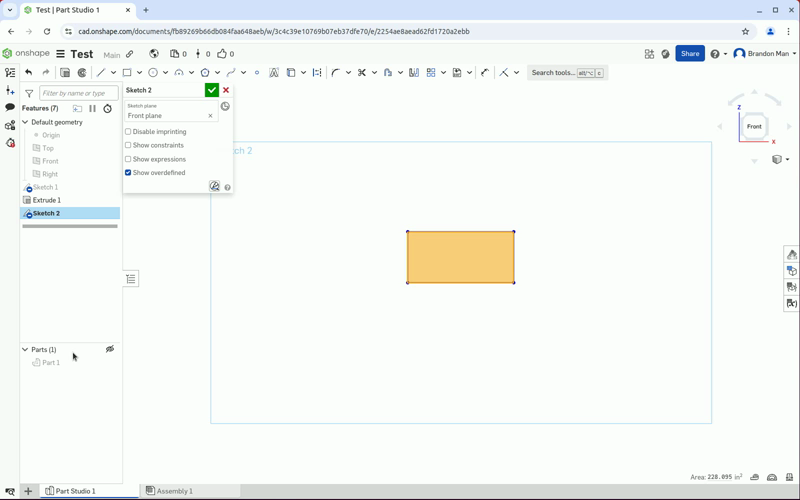
key(shift+e)
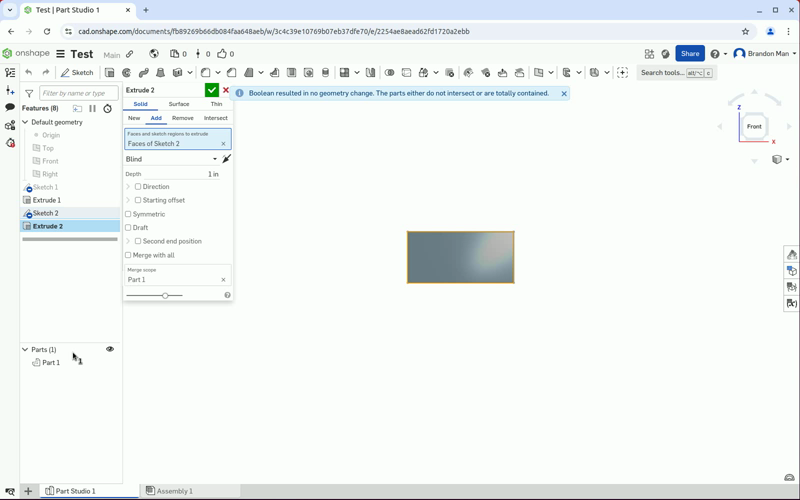
mouse_move(143, 106)
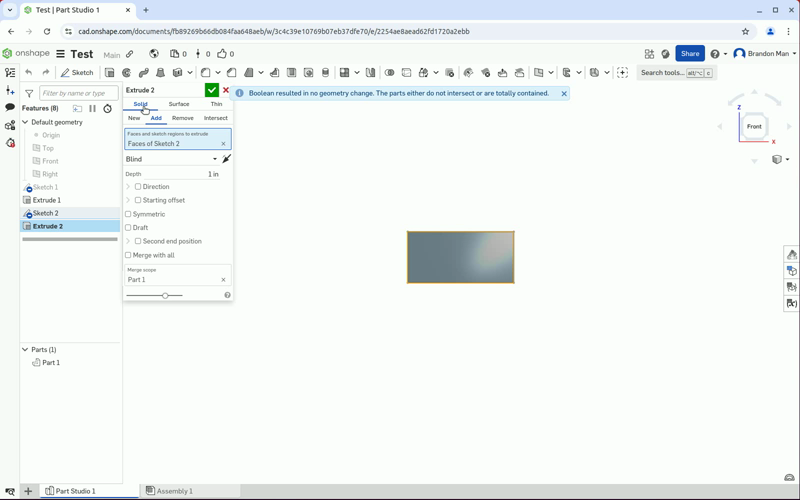
click(143, 106)
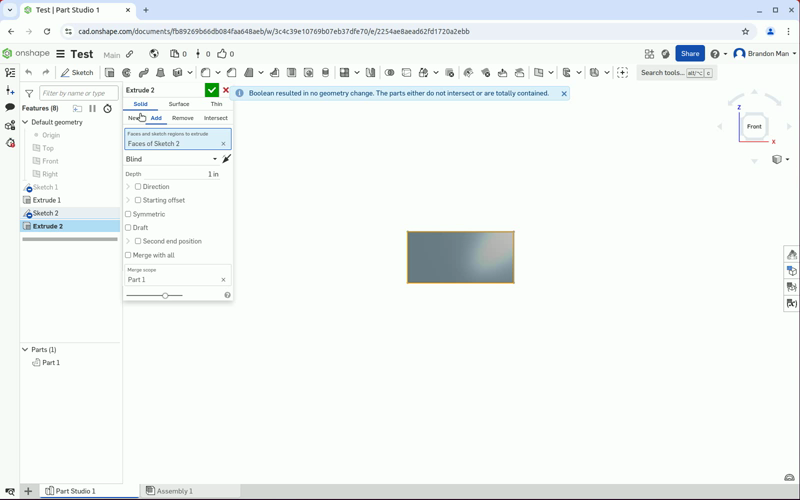
mouse_move(137, 120)
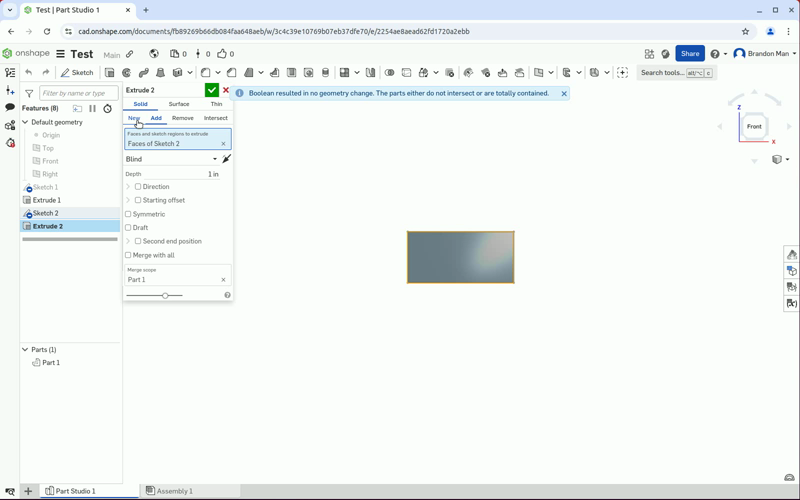
click(137, 120)
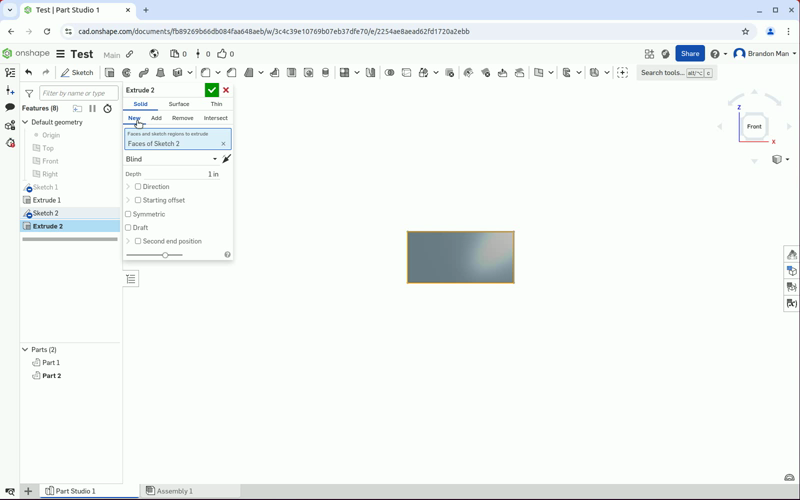
key(tab, 4)
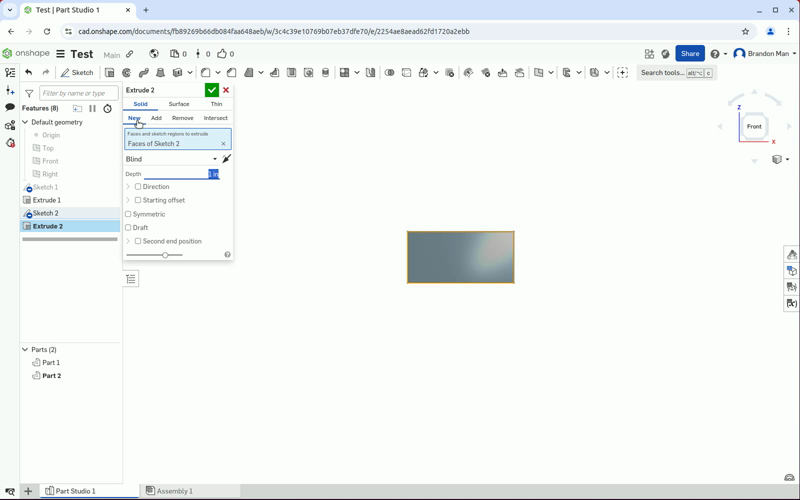
text(23.108)
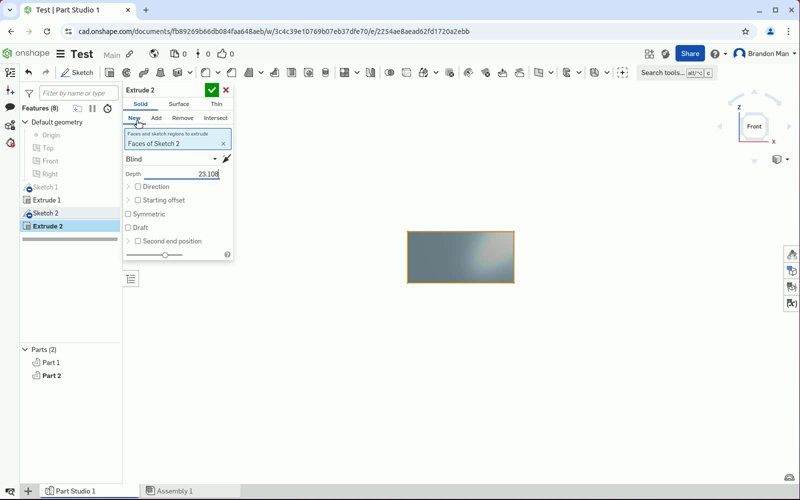
key(enter)
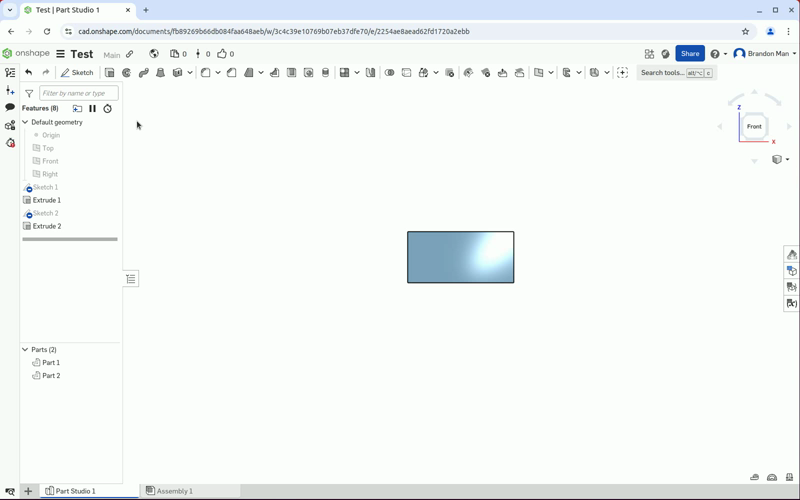
key(shift+h)
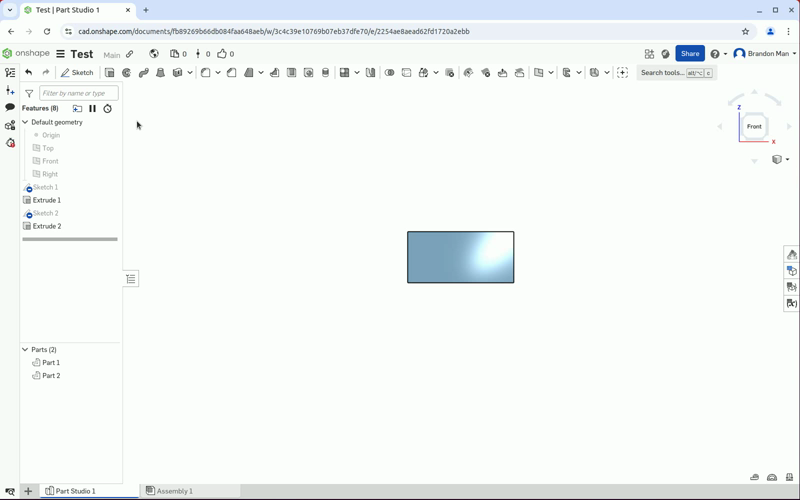
key(shift+h)
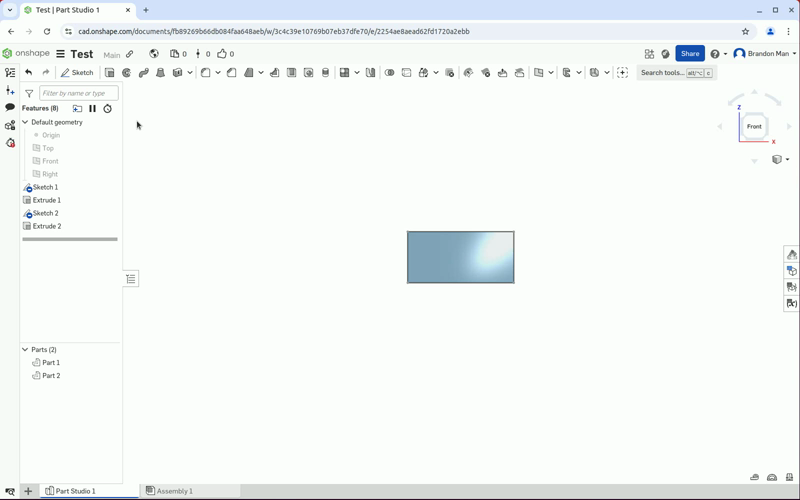
key(shift+7)
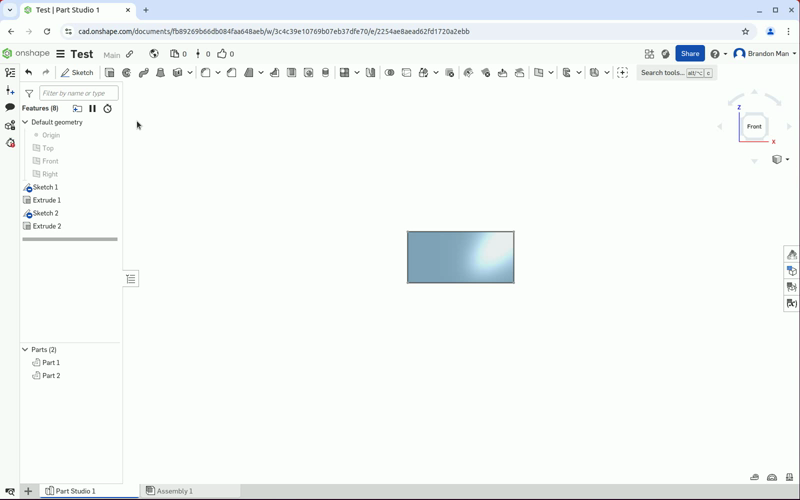
key(left, 2)
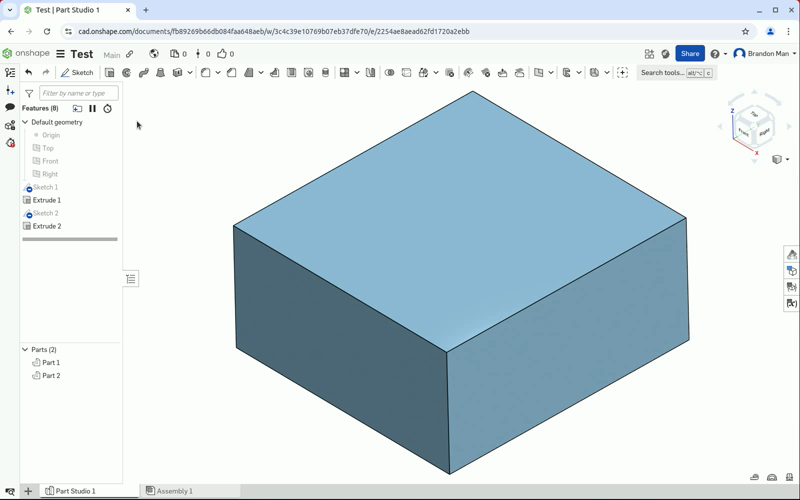
key(down, 2)
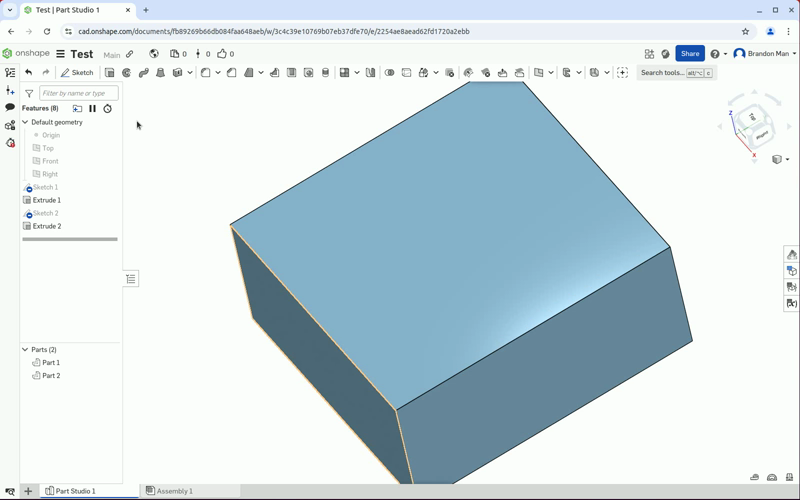
key(up, 2)
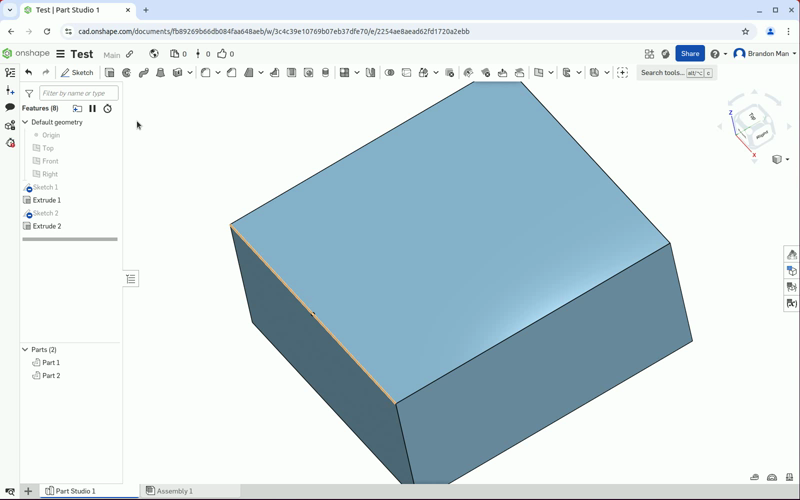
key(right, 2)
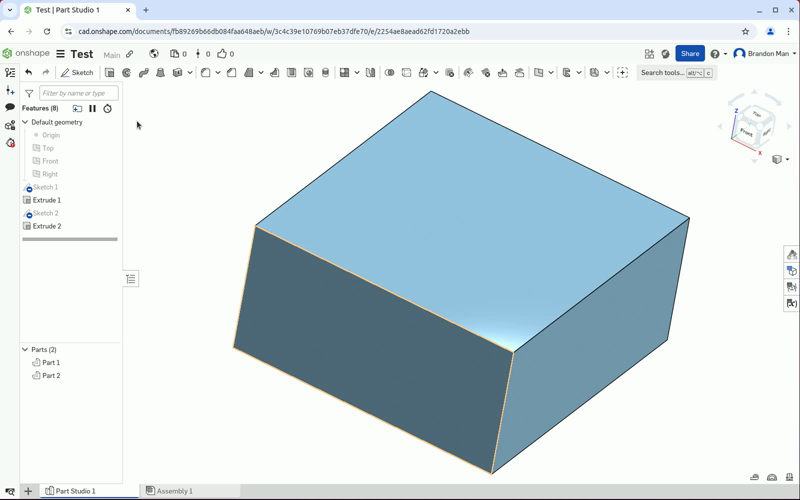
mouse_move(73, 189)
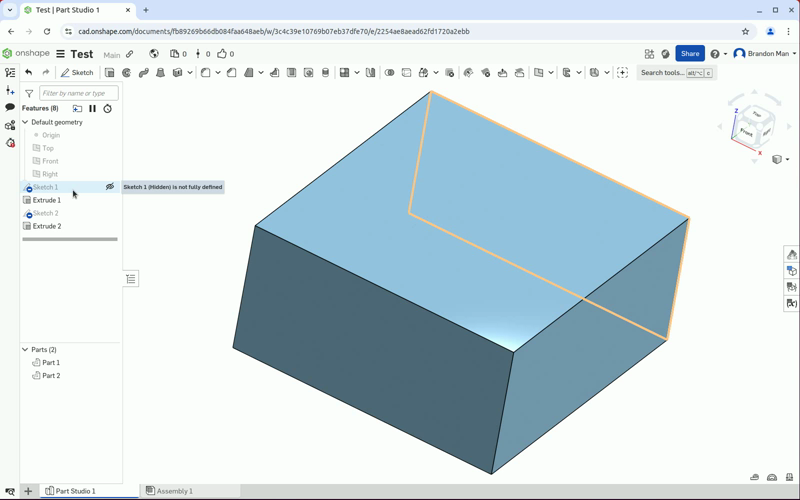
click(73, 189)